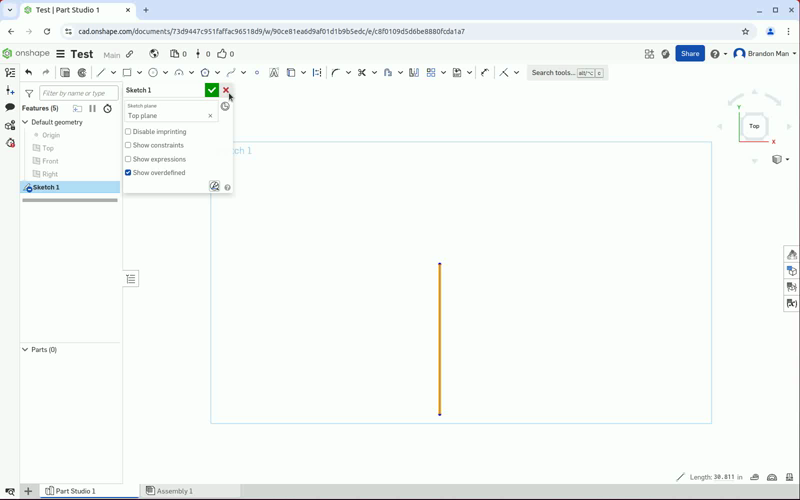
key(shift+h)
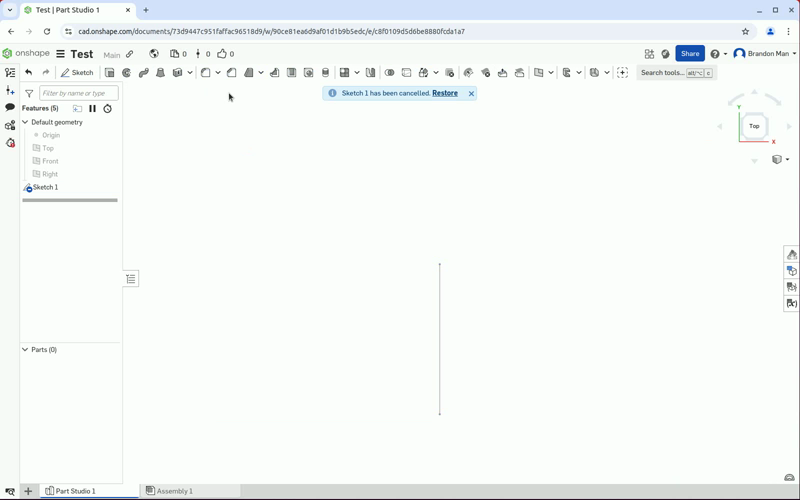
key(shift+s)
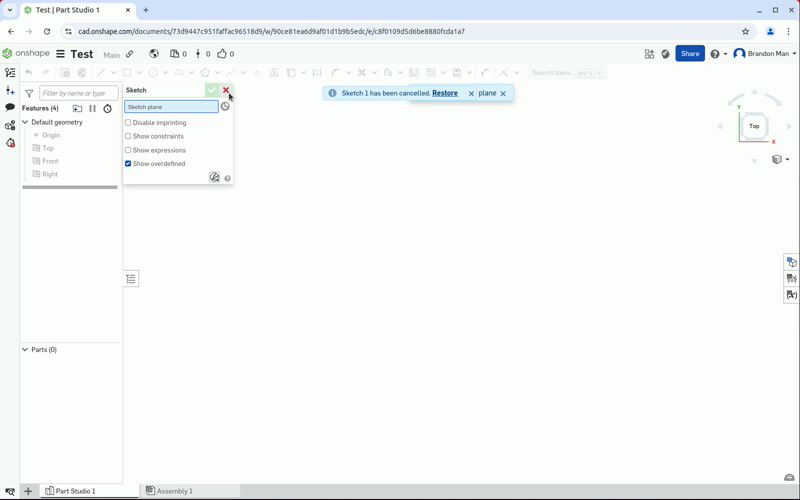
mouse_move(73, 150)
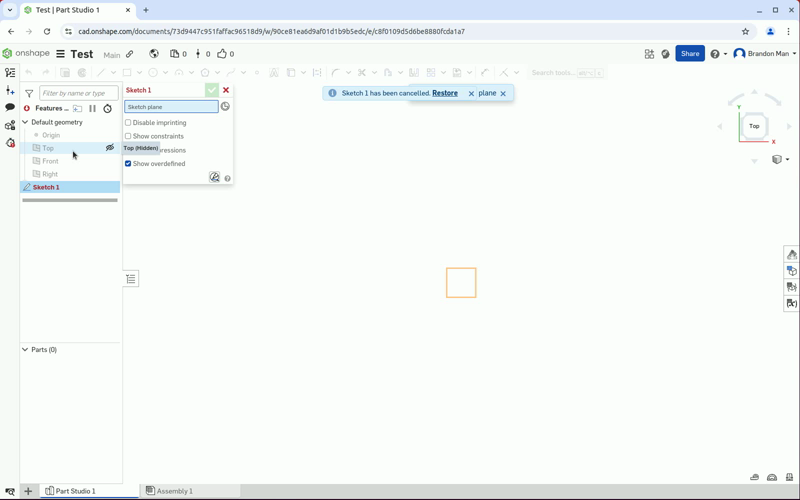
click(73, 150)
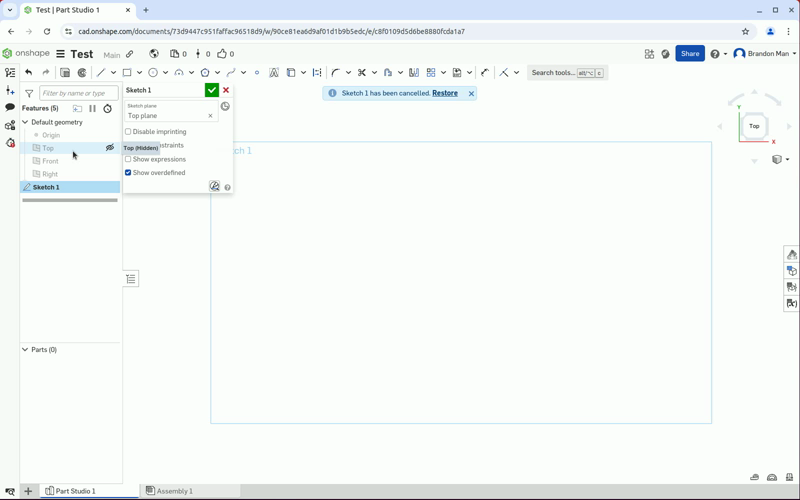
mouse_move(73, 352)
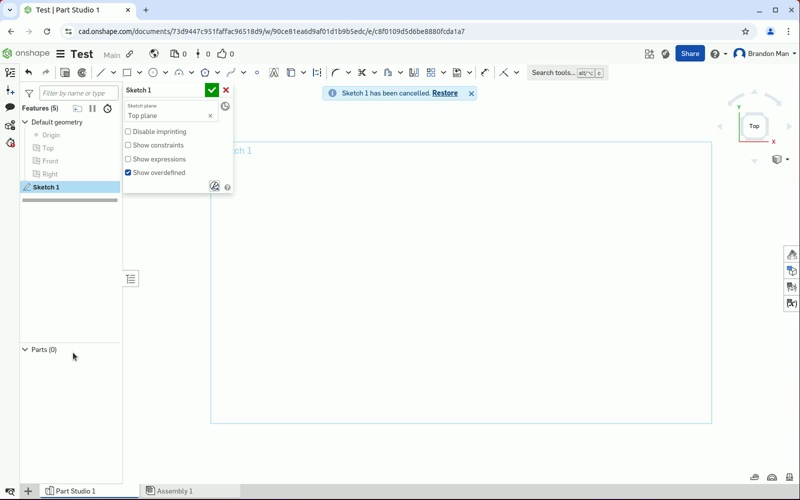
key(y)
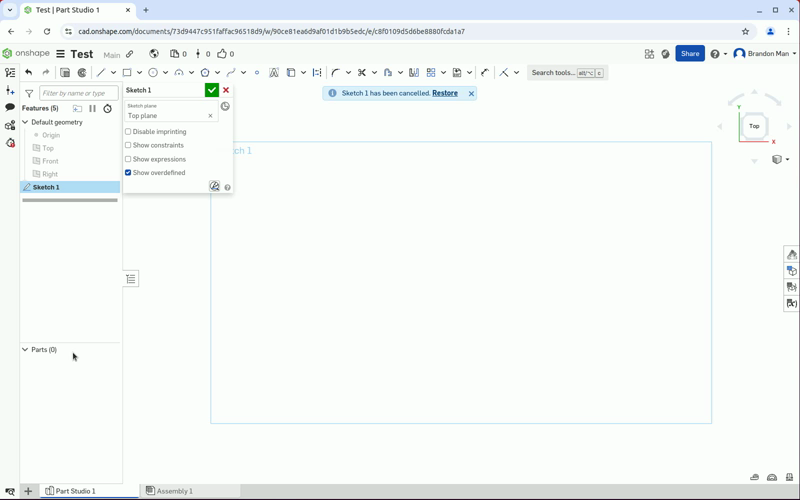
key(l)
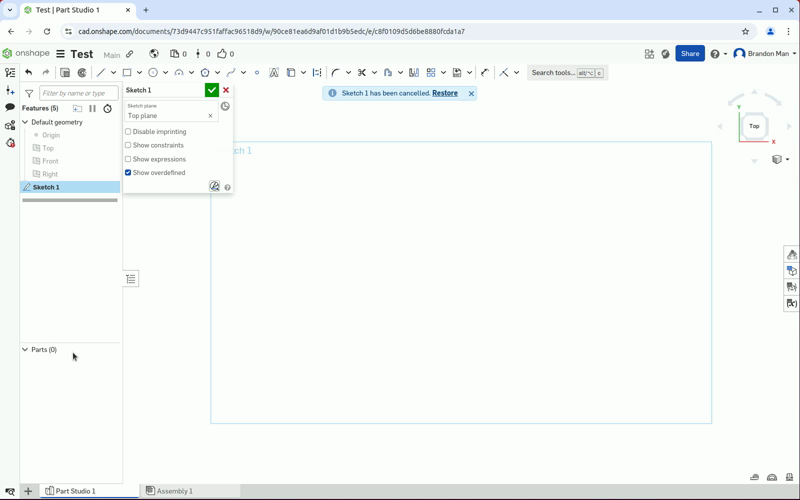
key_down(shift)
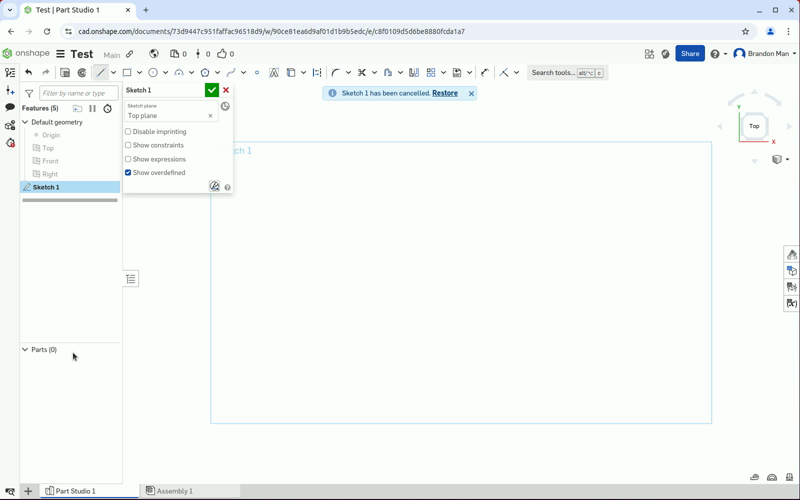
mouse_move(460, 282)
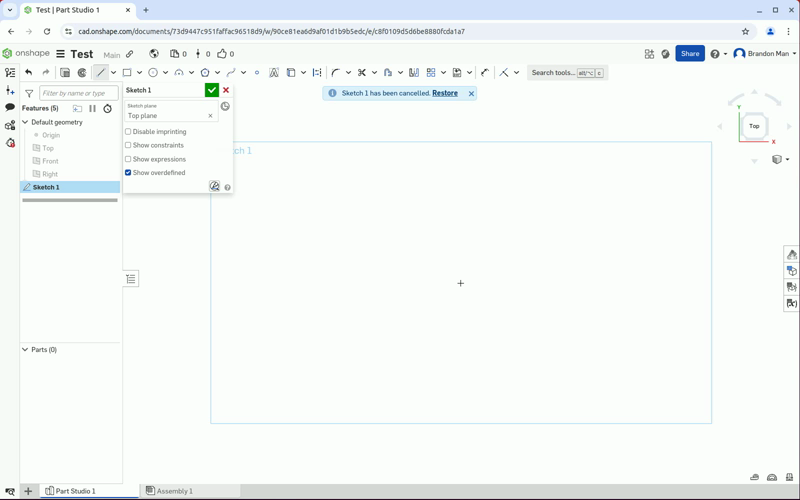
click(460, 282)
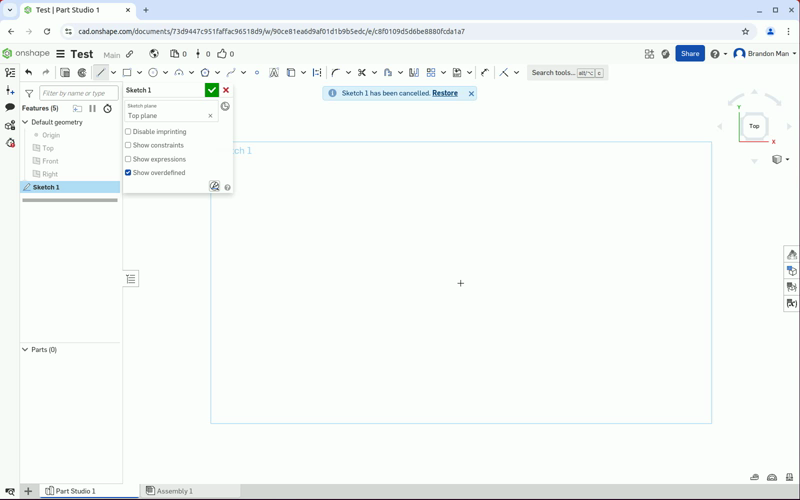
key_up(shift)
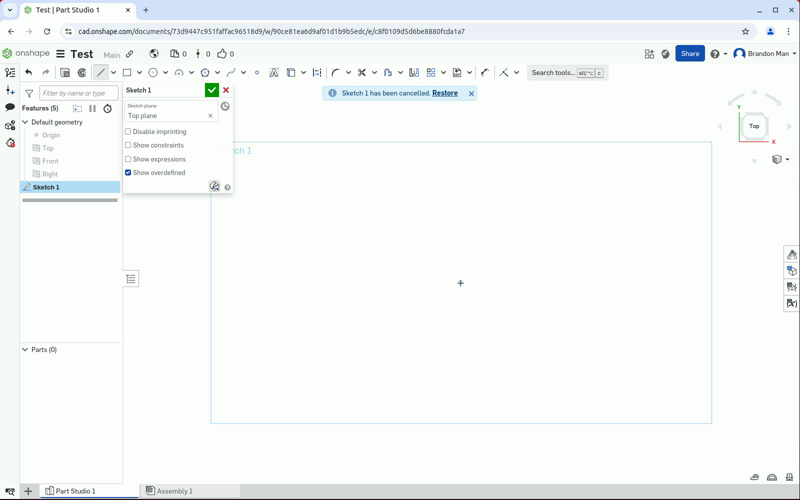
key_down(shift)
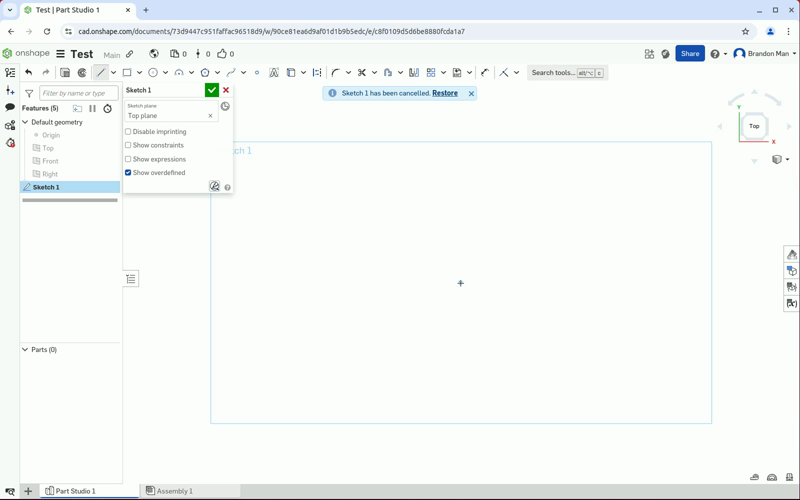
mouse_move(573, 282)
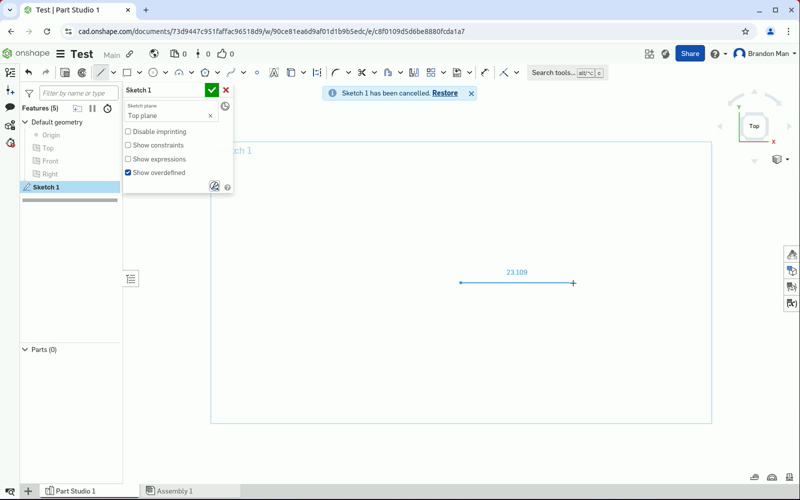
click(573, 282)
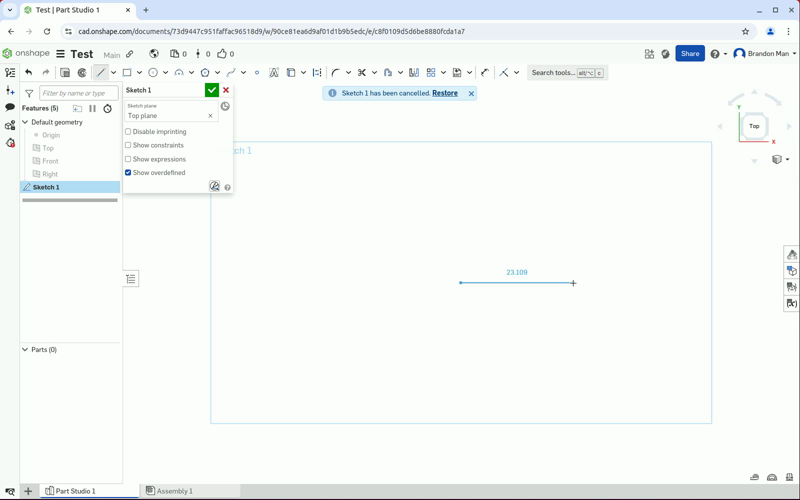
key_up(shift)
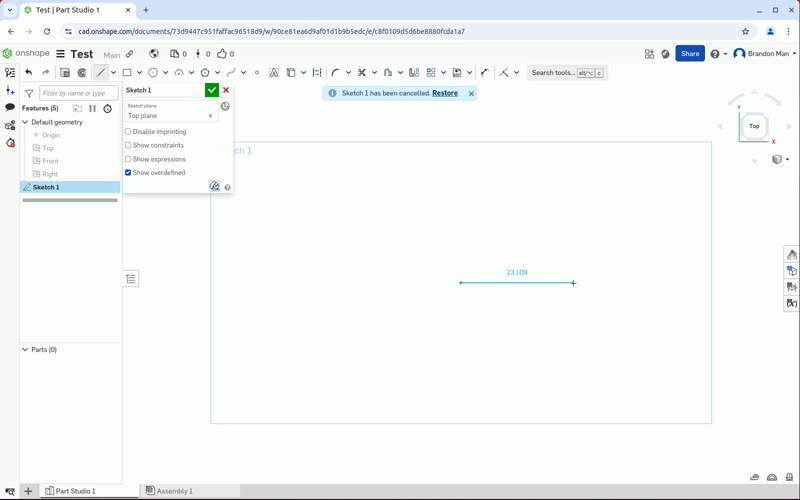
key_down(shift)
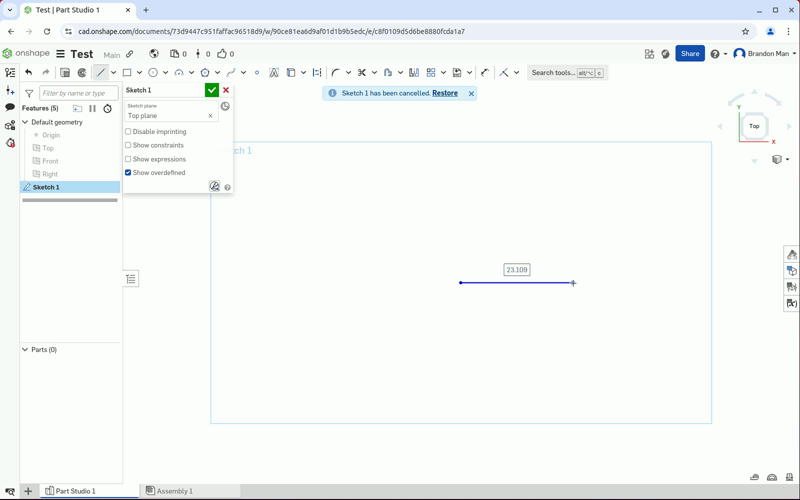
mouse_move(589, 282)
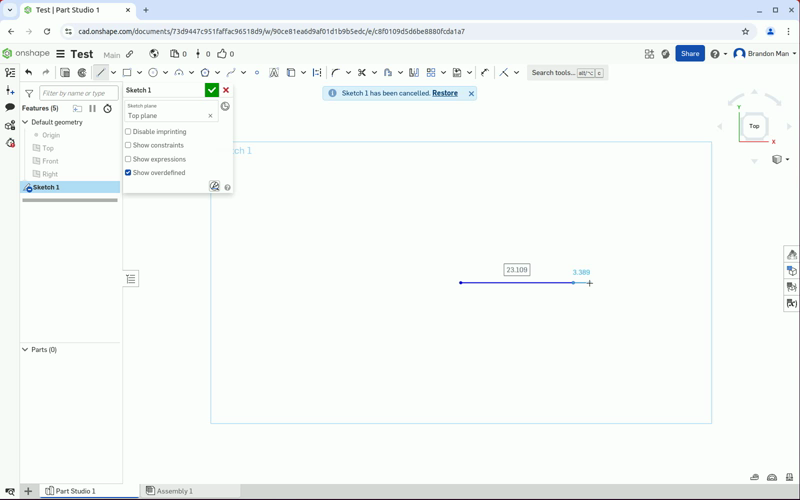
mouse_move(573, 245)
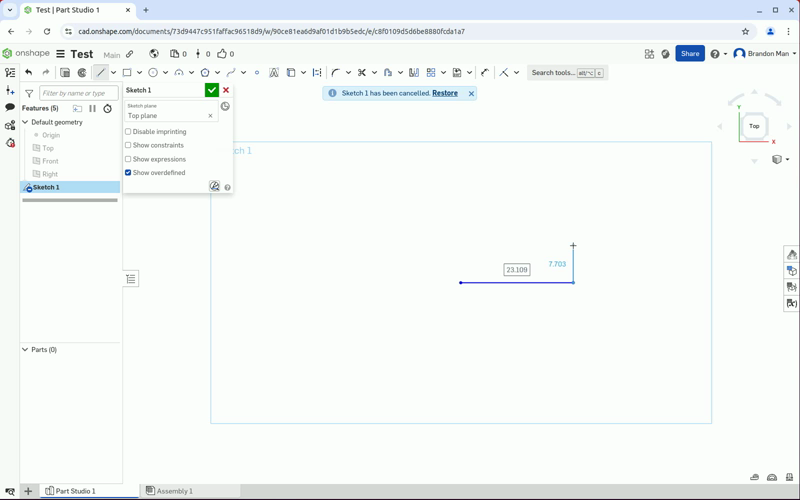
click(573, 245)
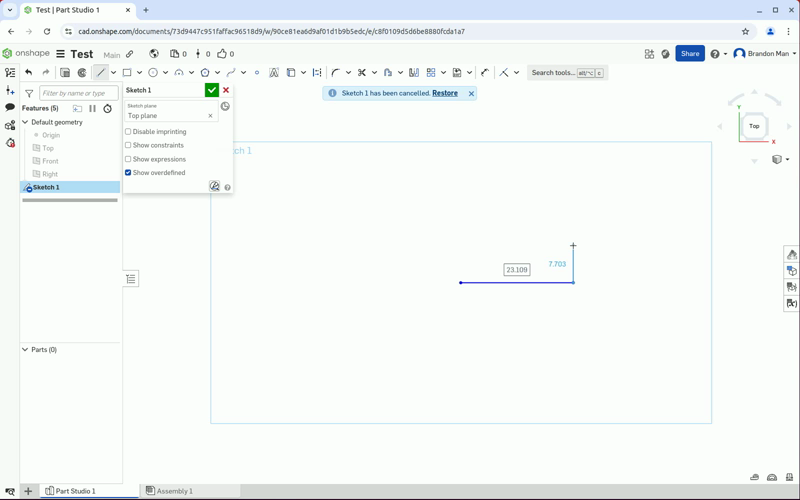
key_up(shift)
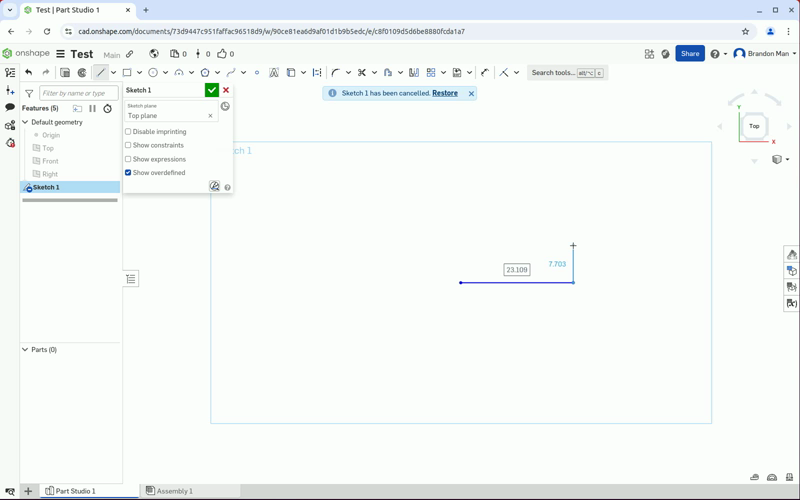
key_down(shift)
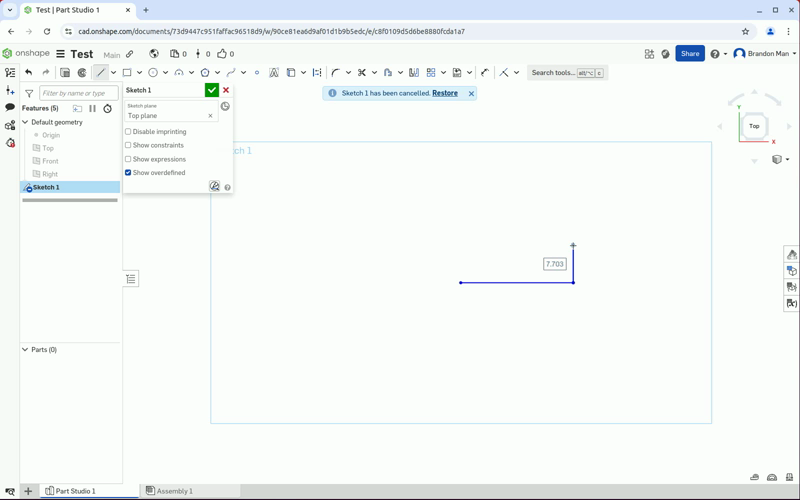
mouse_move(460, 245)
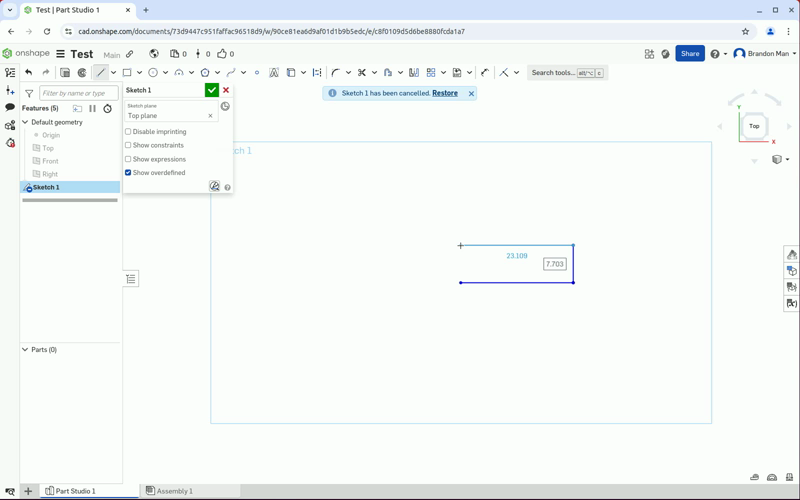
click(460, 245)
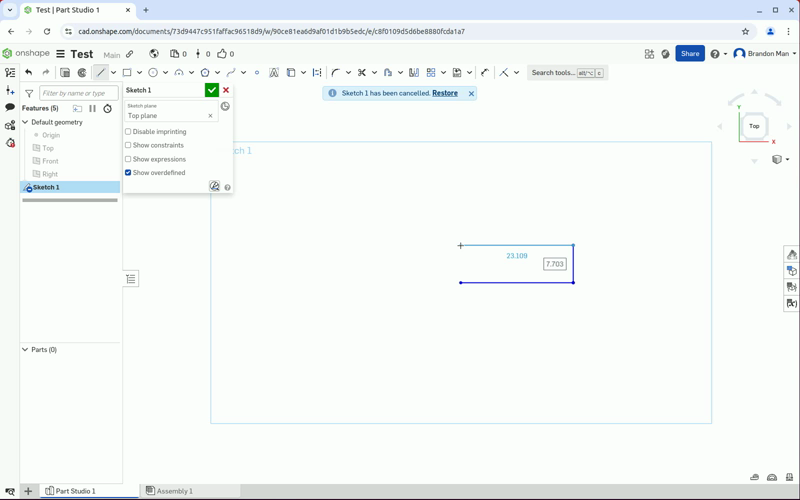
key_up(shift)
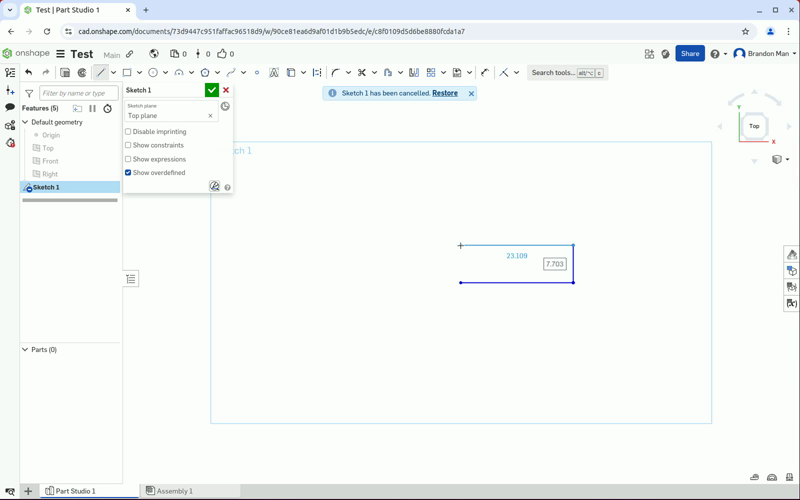
mouse_move(490, 245)
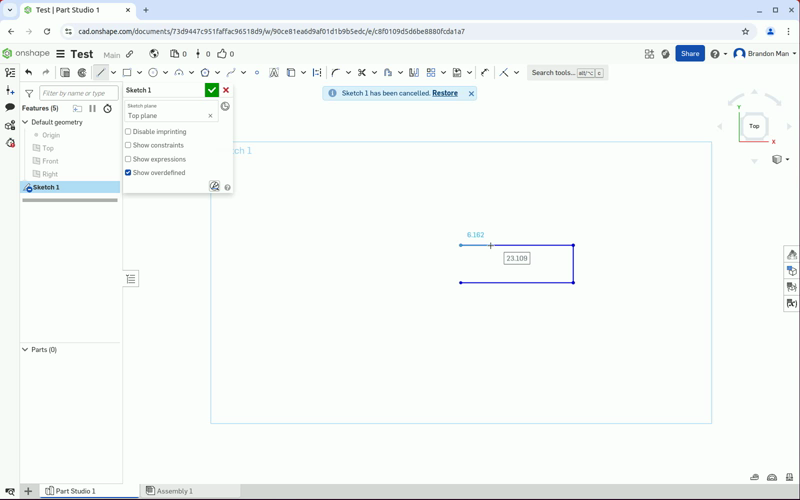
key_down(shift)
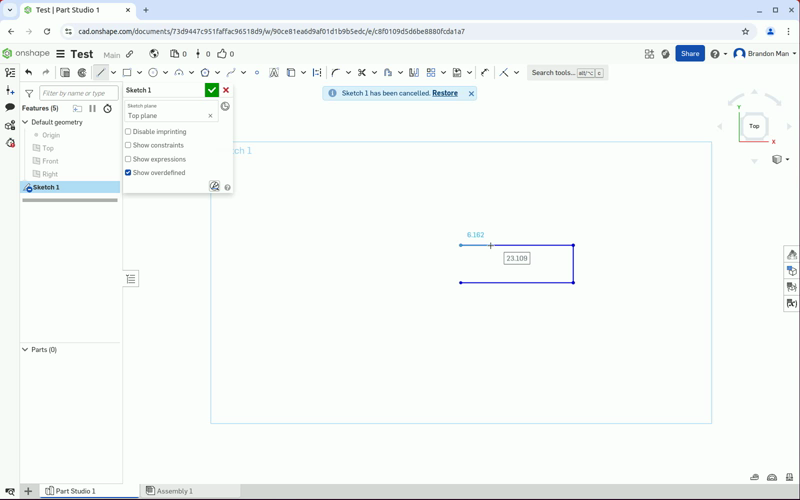
mouse_move(460, 282)
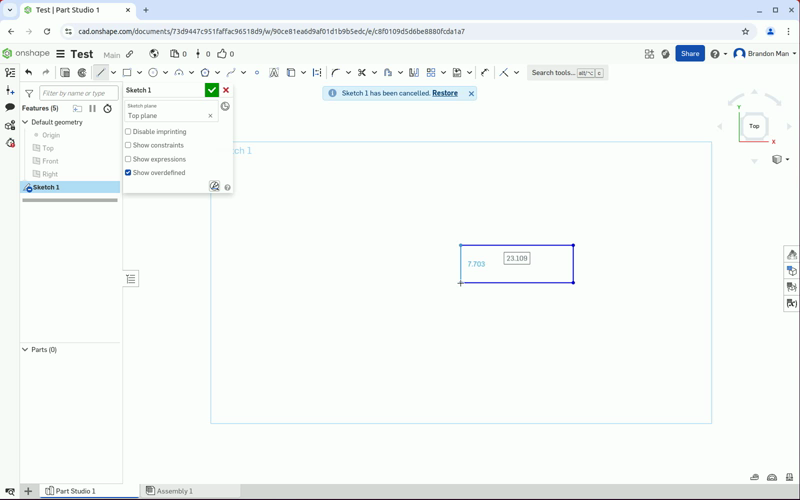
key_up(shift)
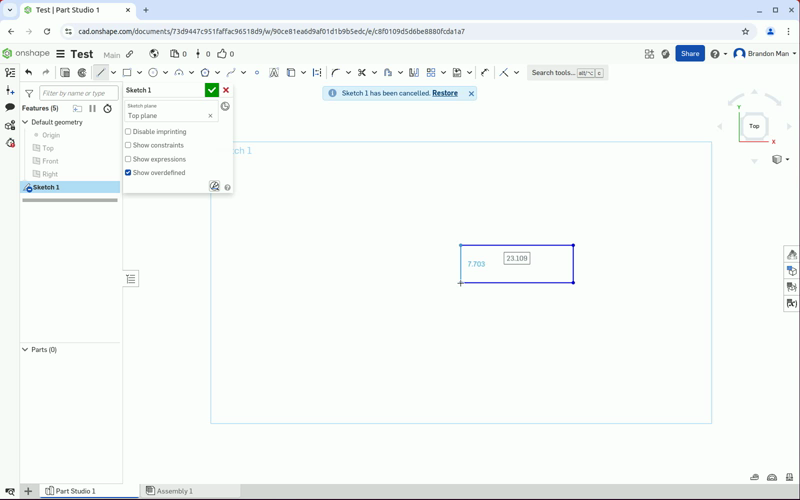
click(460, 282)
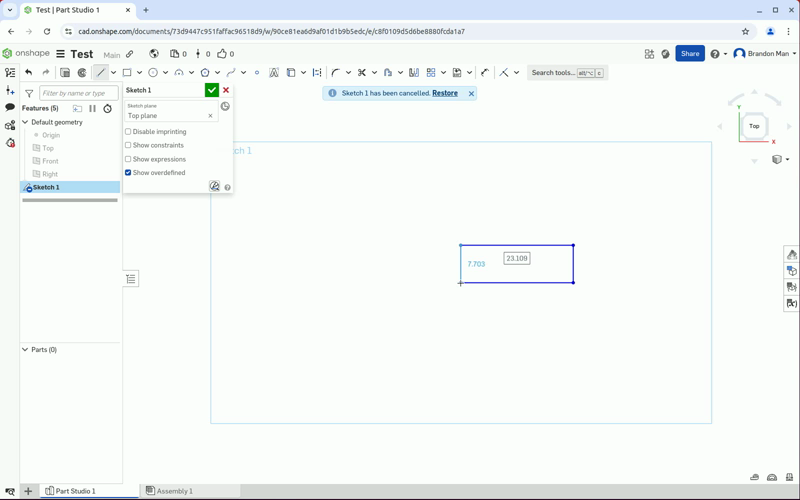
key(esc)
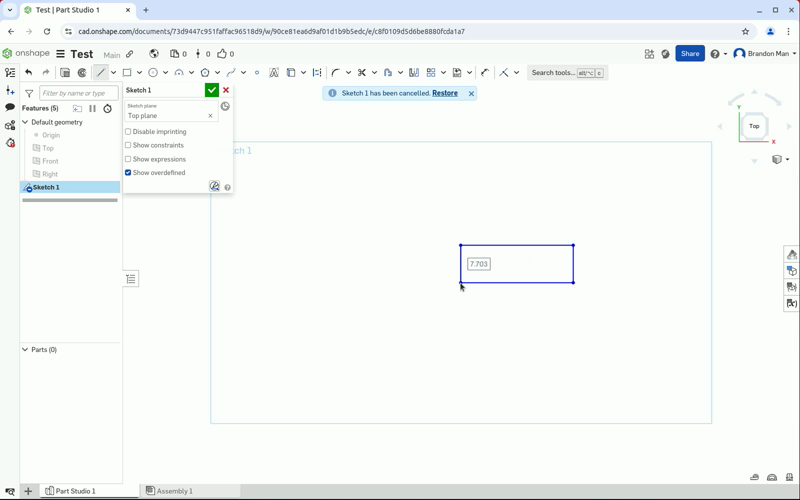
mouse_move(561, 277)
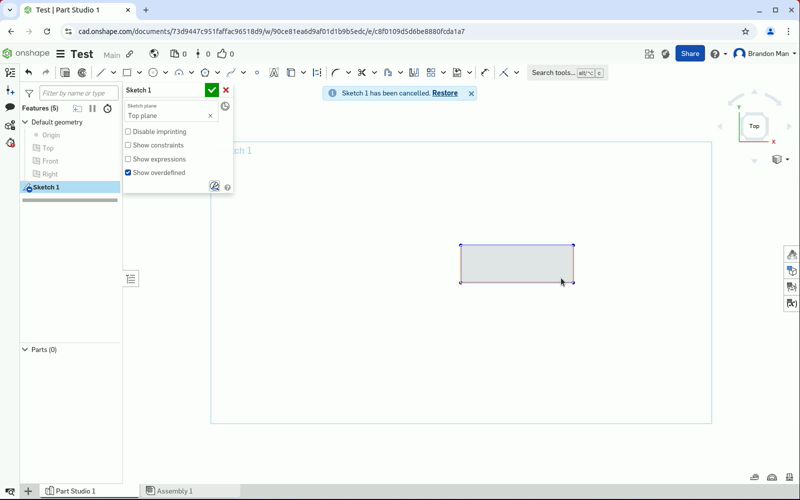
click(561, 277)
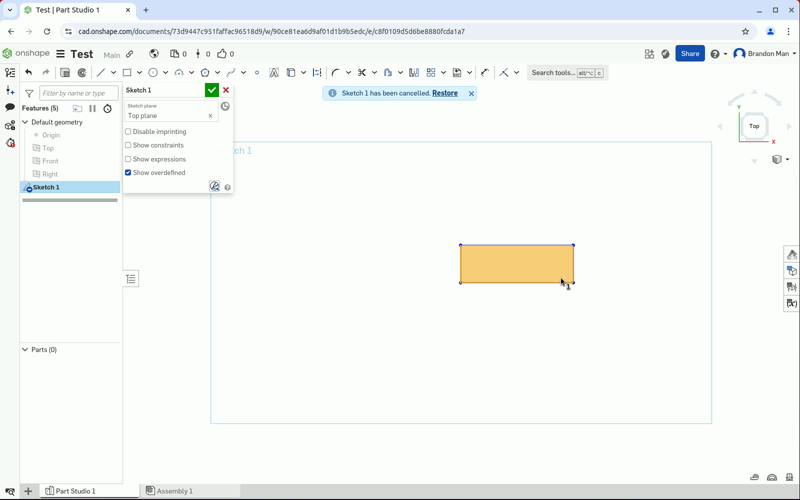
mouse_move(73, 352)
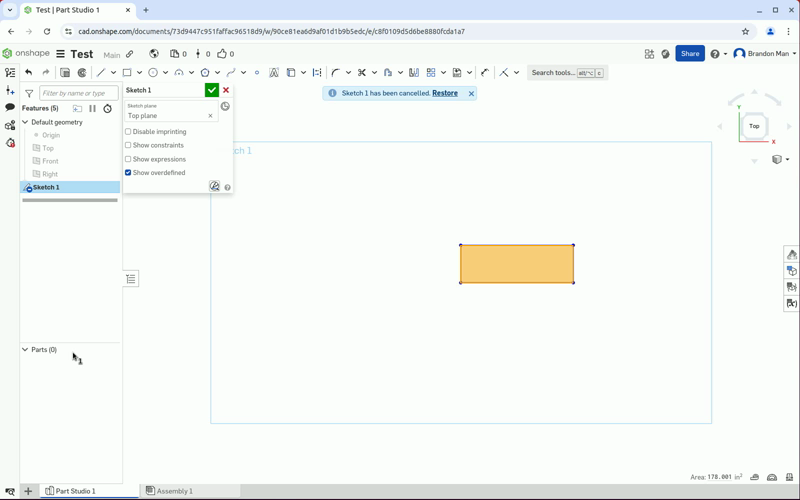
key(shift+y)
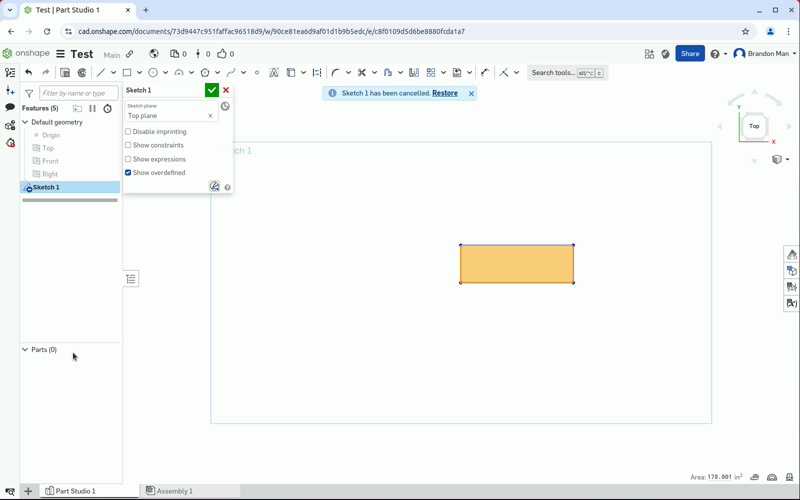
key(shift+e)
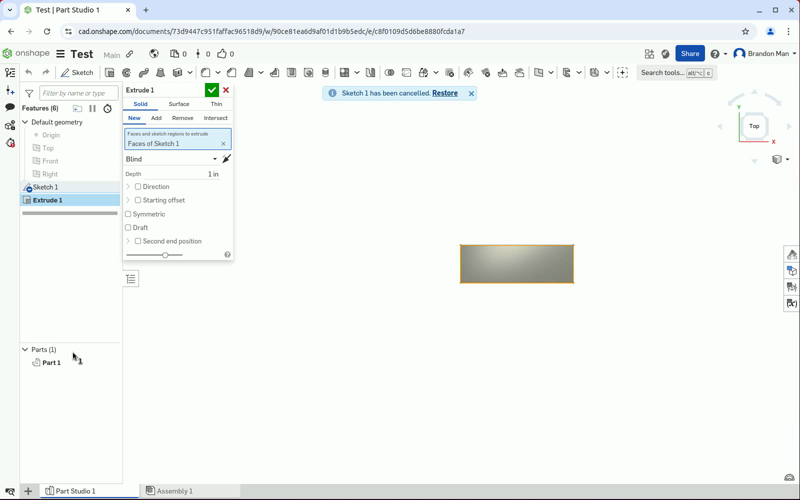
mouse_move(143, 106)
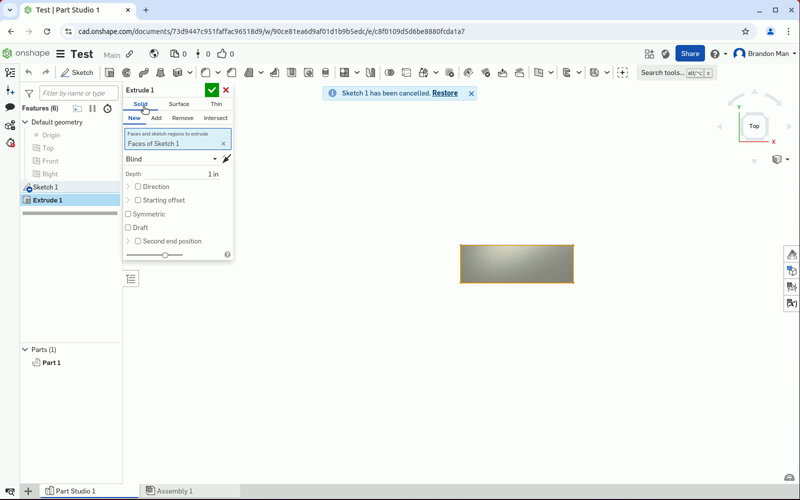
click(143, 106)
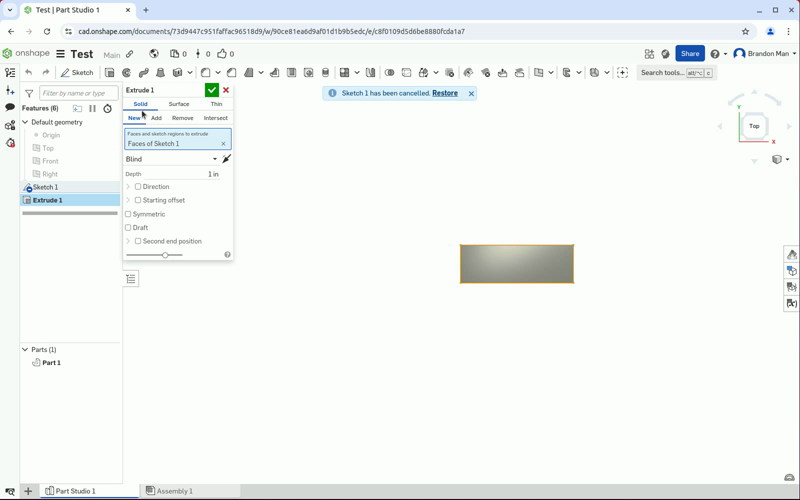
mouse_move(137, 120)
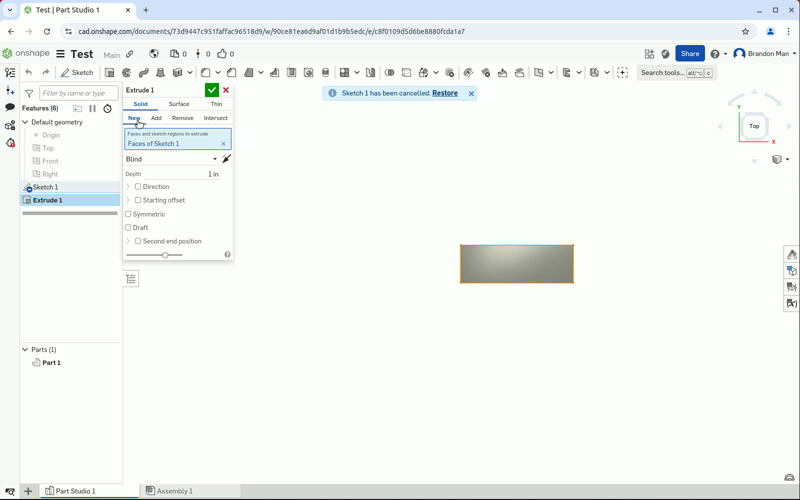
click(137, 120)
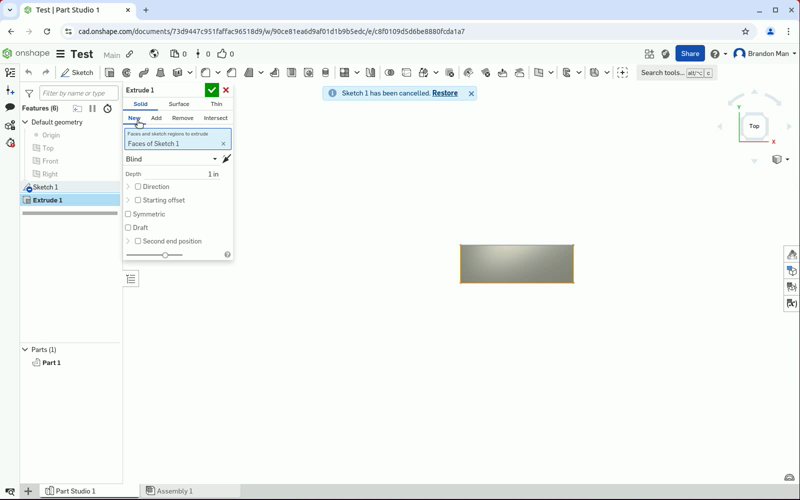
key(tab, 4)
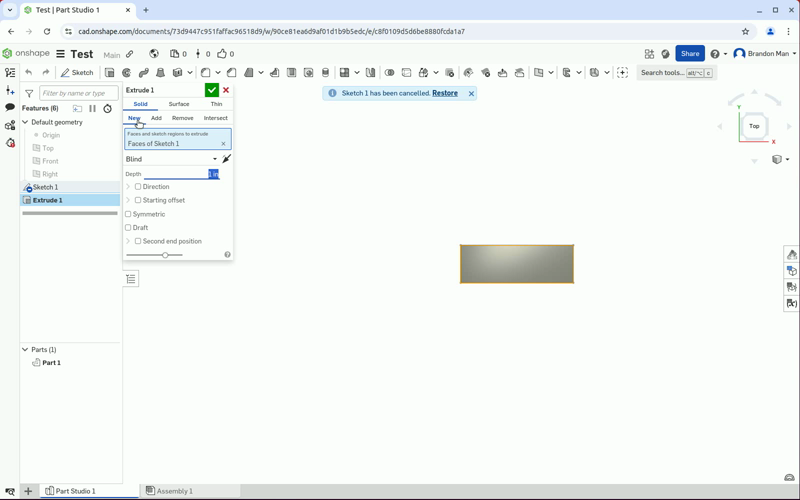
text(2.889)
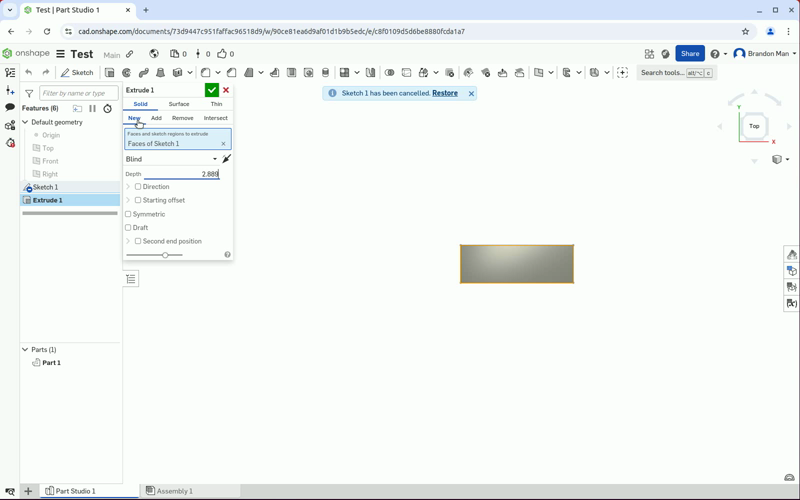
key(enter)
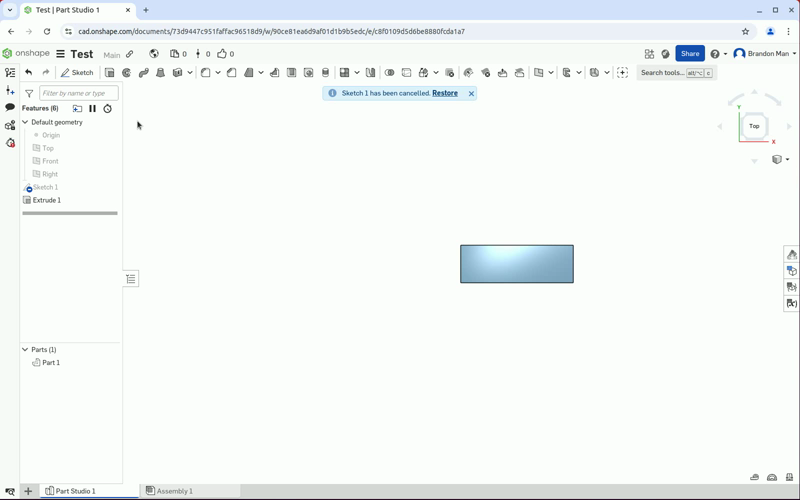
key(shift+h)
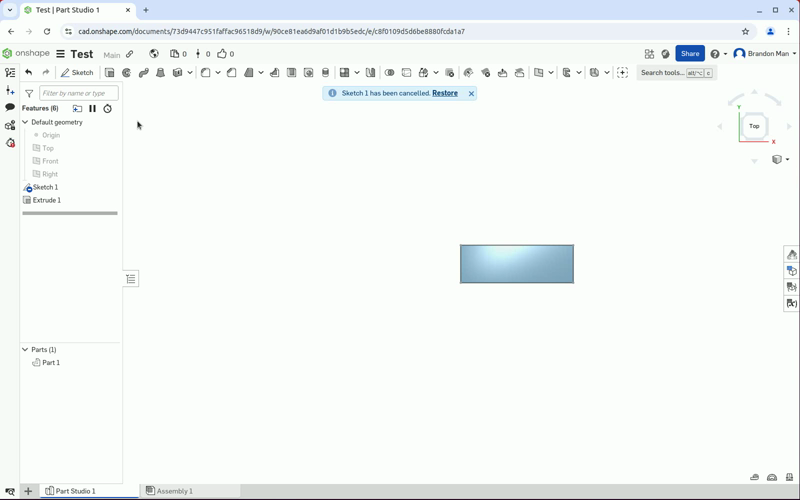
key(shift+h)
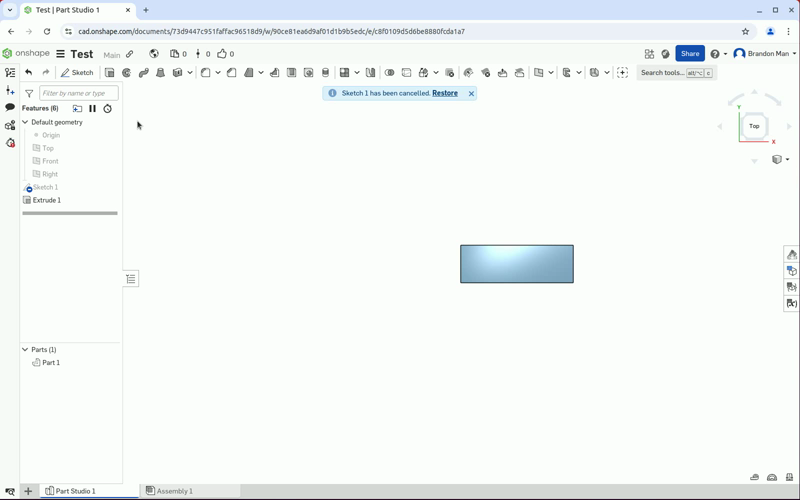
mouse_move(73, 189)
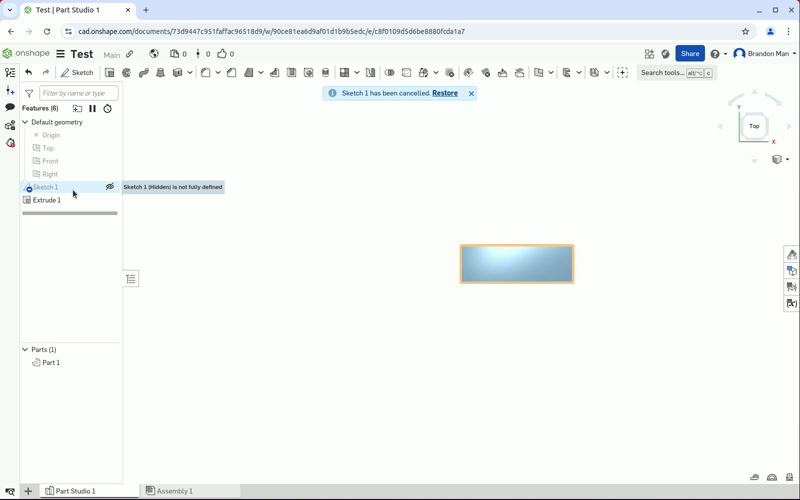
click(73, 189)
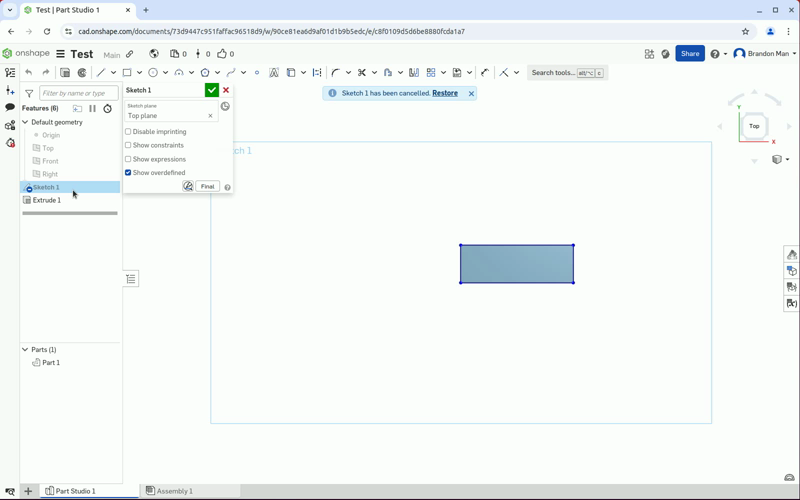
mouse_move(229, 92)
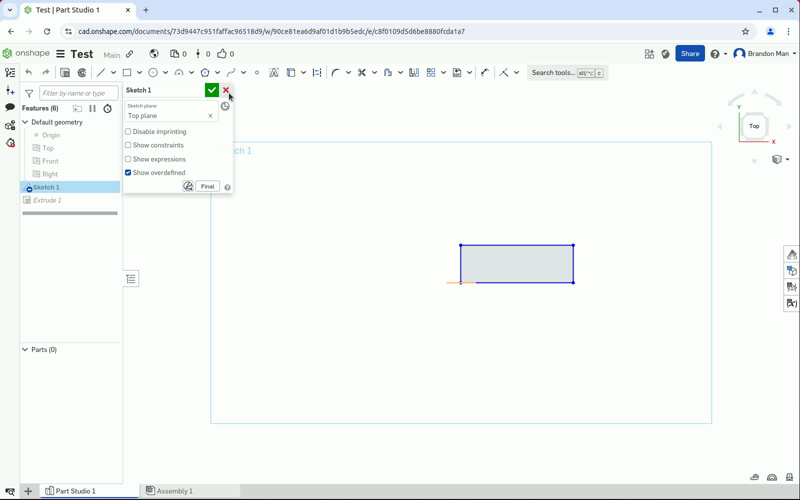
click(229, 92)
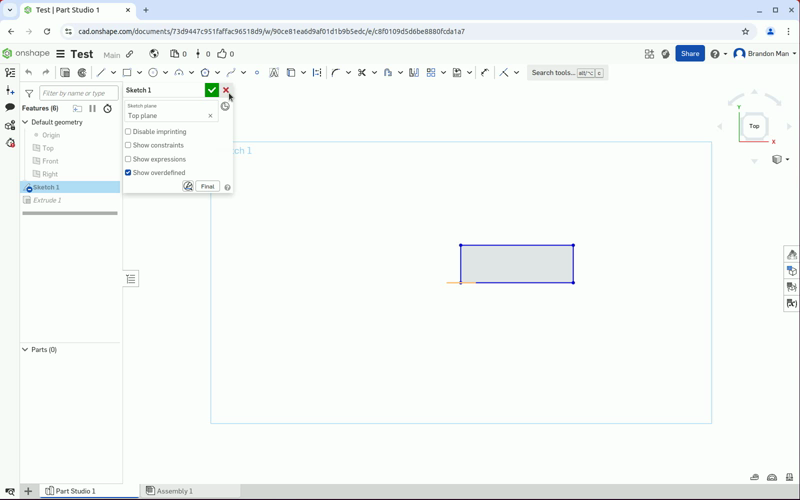
key(shift+s)
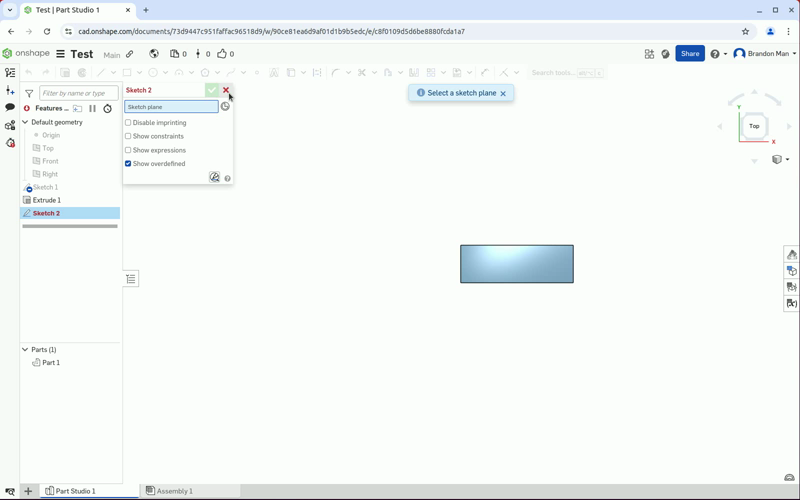
mouse_move(73, 150)
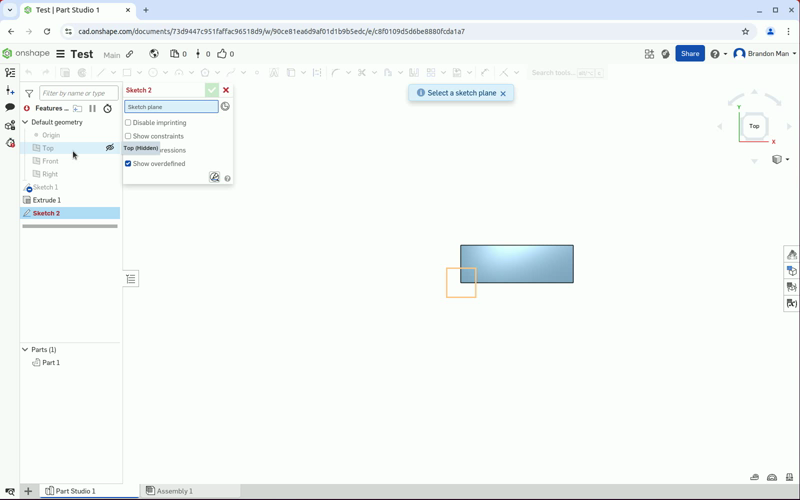
click(73, 150)
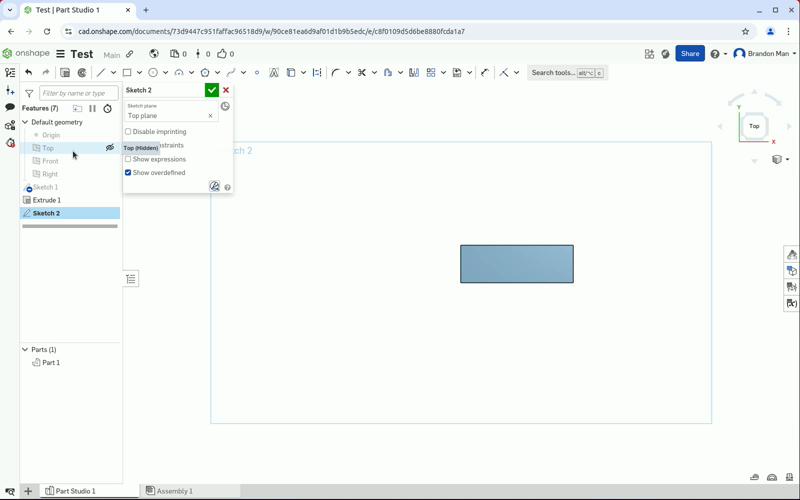
mouse_move(73, 352)
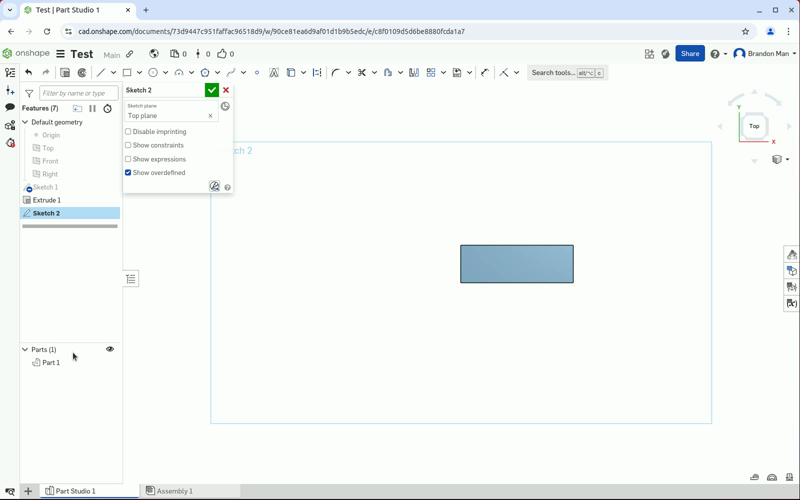
key(y)
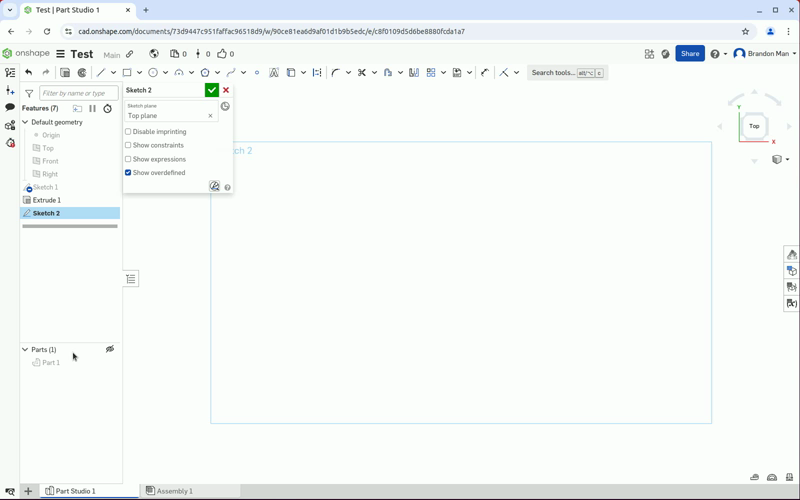
key(c)
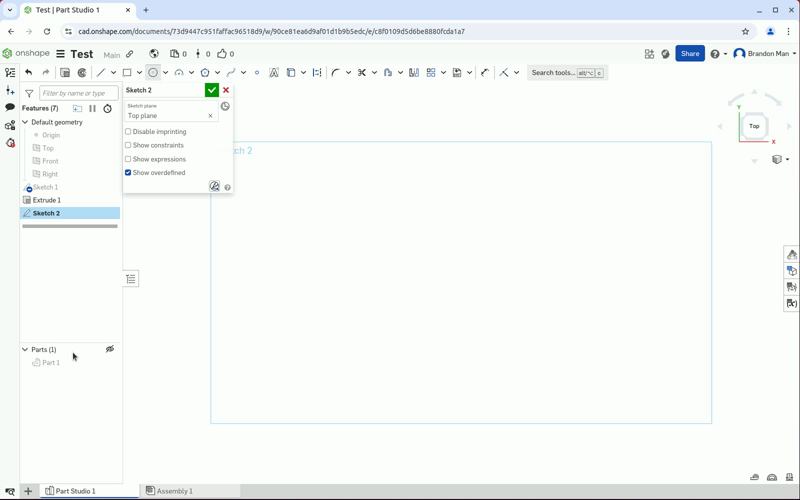
key_down(shift)
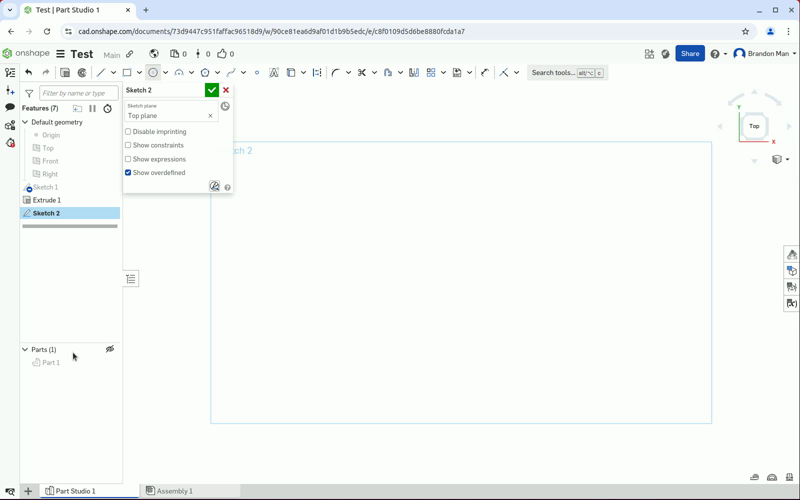
mouse_move(480, 264)
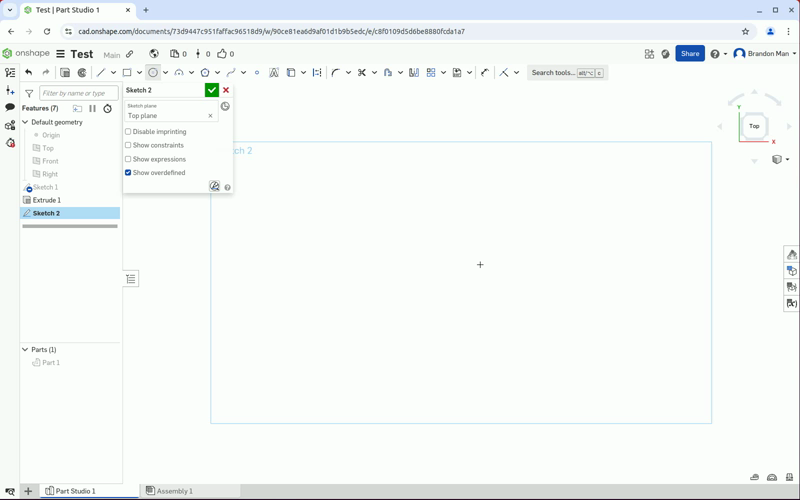
click(480, 264)
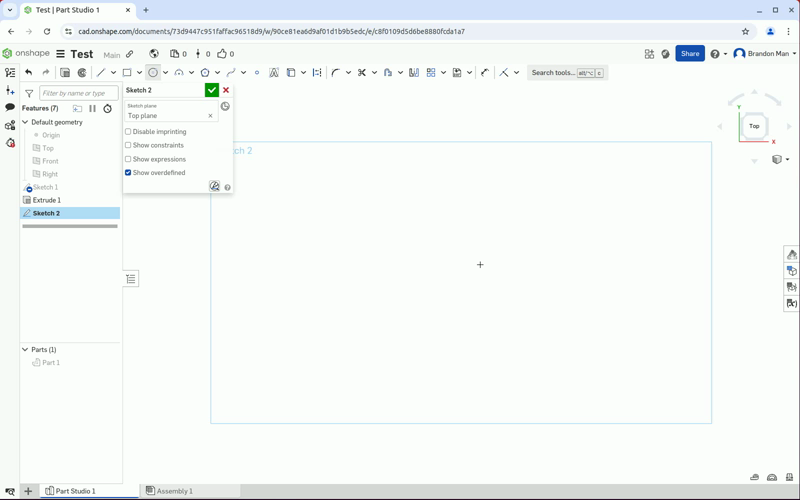
key_up(shift)
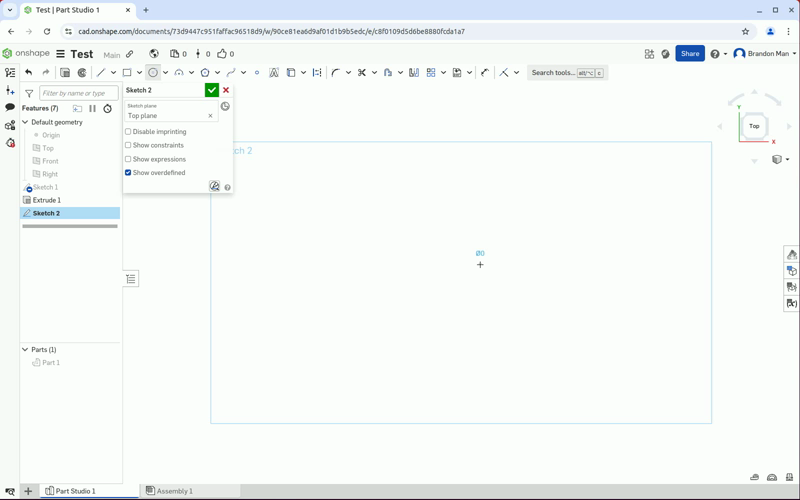
mouse_move(485, 264)
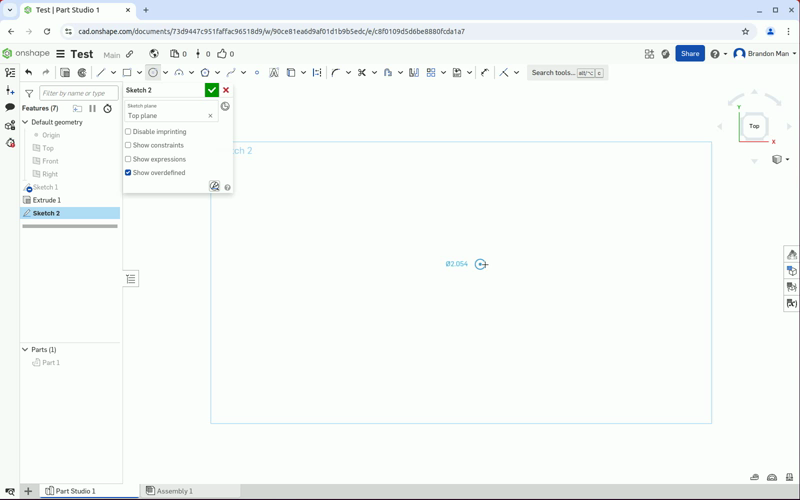
click(485, 264)
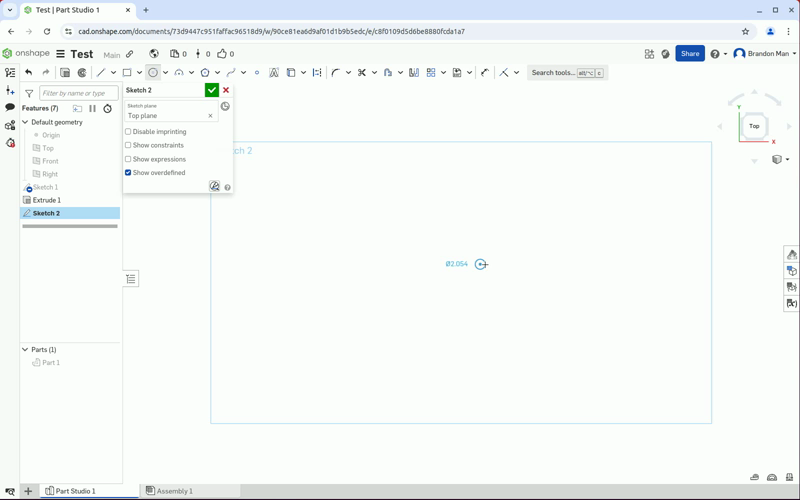
key(esc)
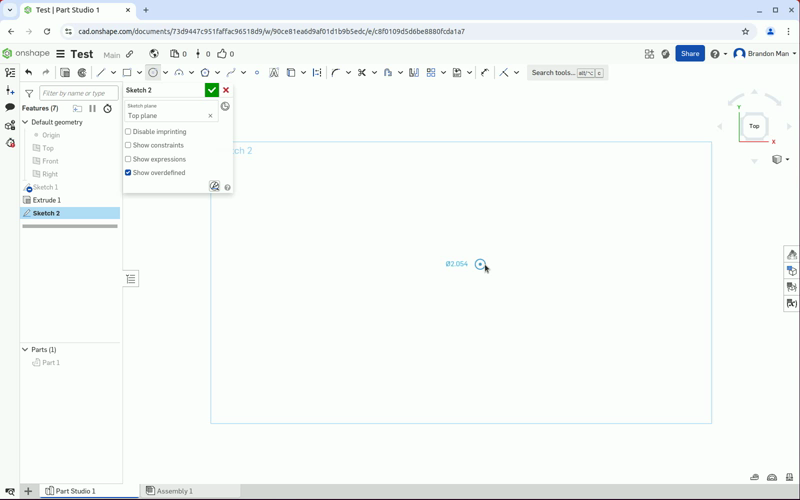
mouse_move(484, 266)
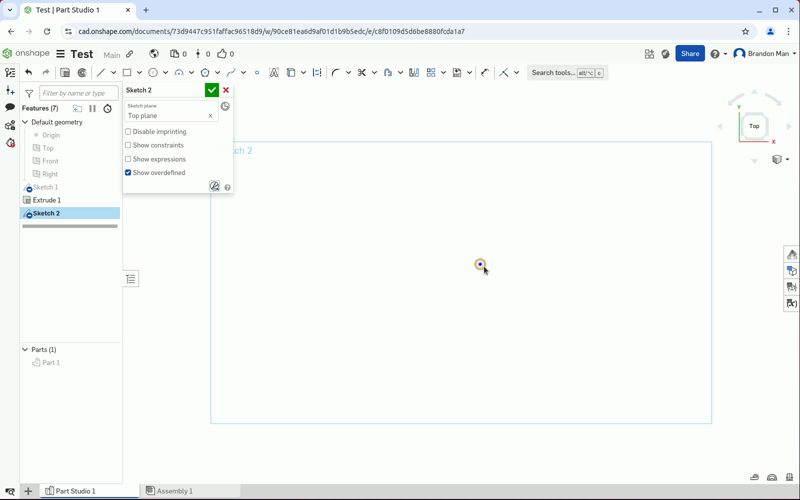
scroll(6)
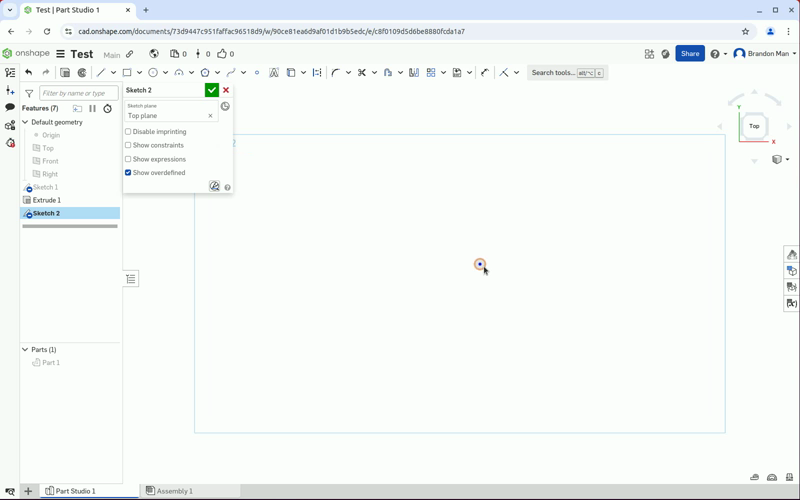
scroll(6)
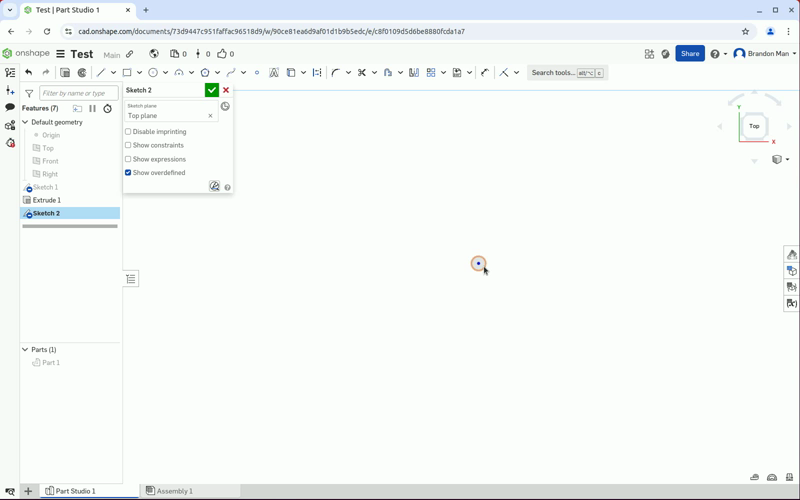
scroll(6)
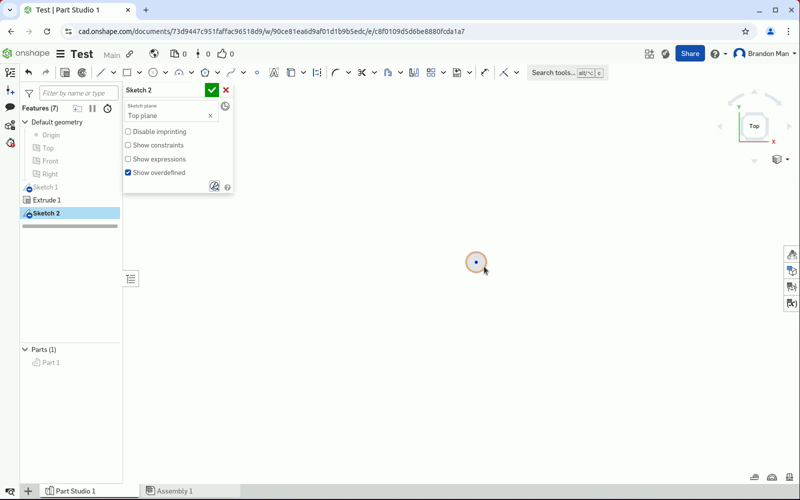
scroll(6)
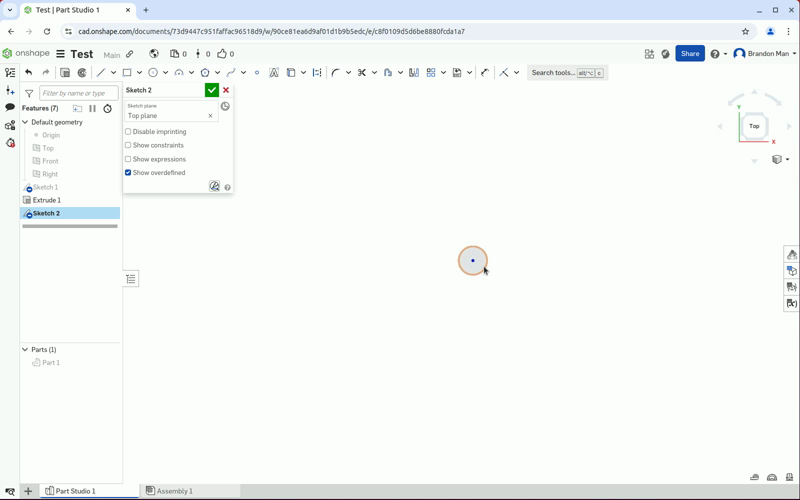
scroll(6)
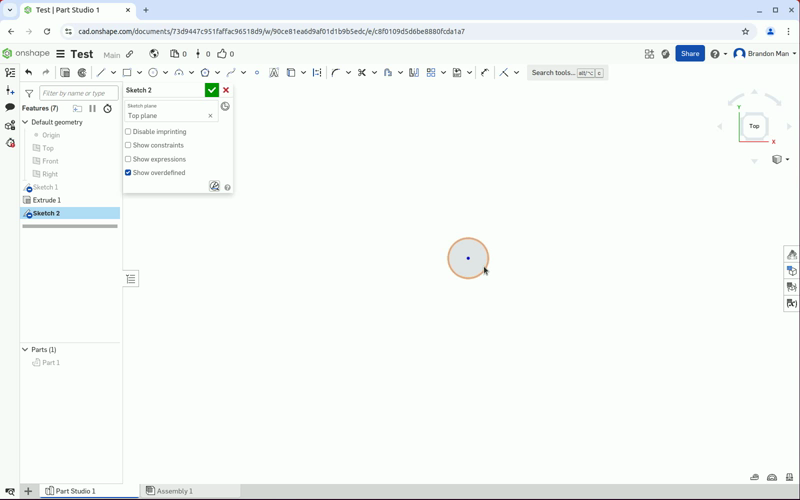
scroll(6)
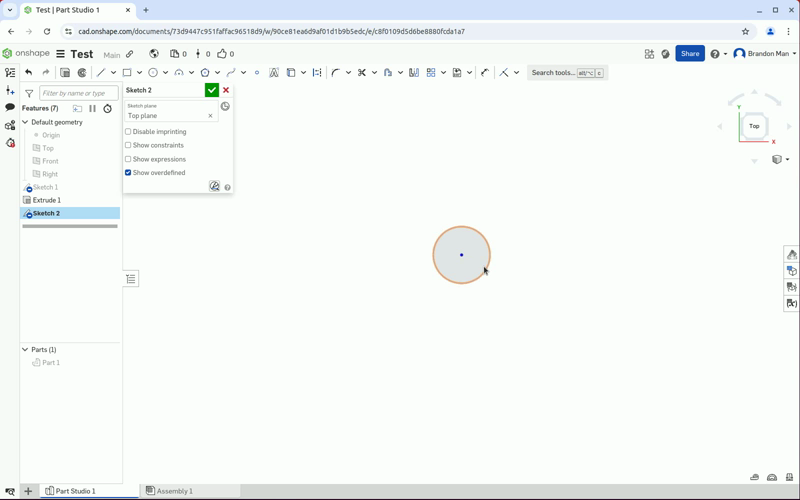
scroll(6)
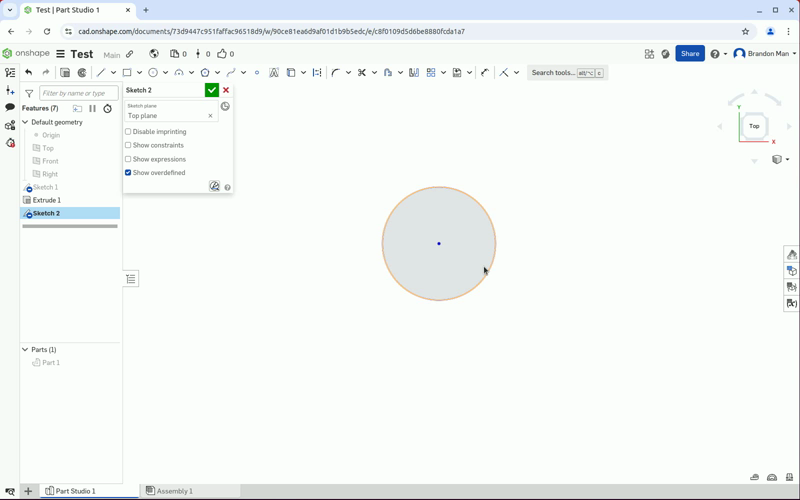
click(484, 266)
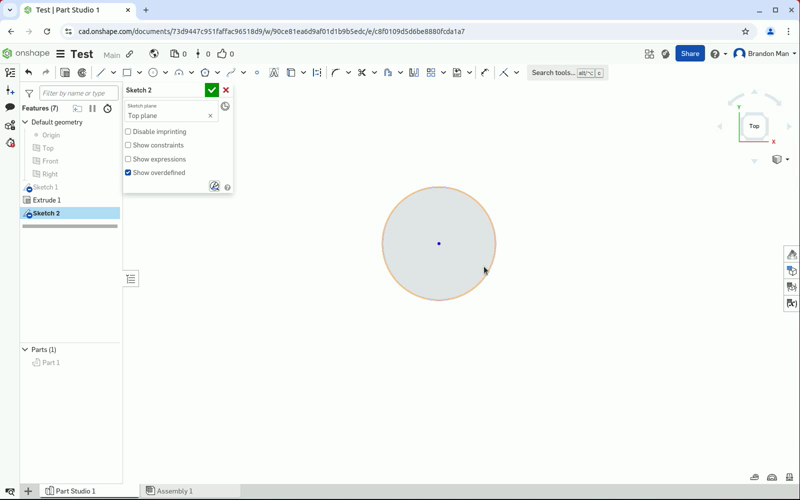
scroll(-6)
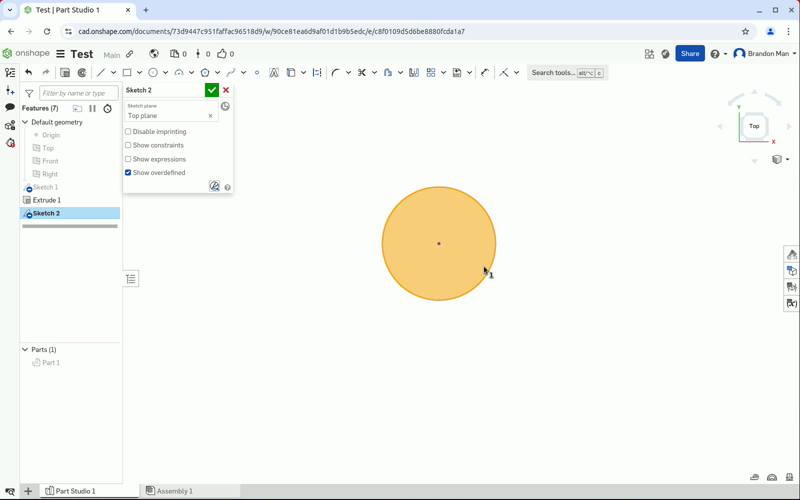
scroll(-6)
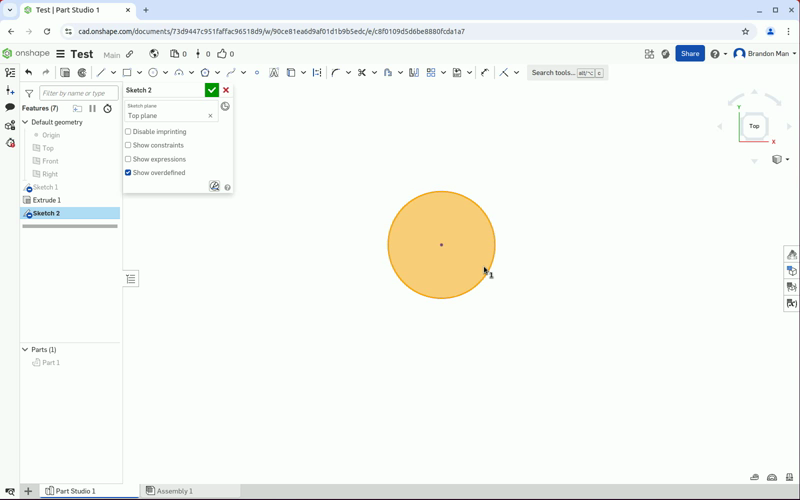
scroll(-6)
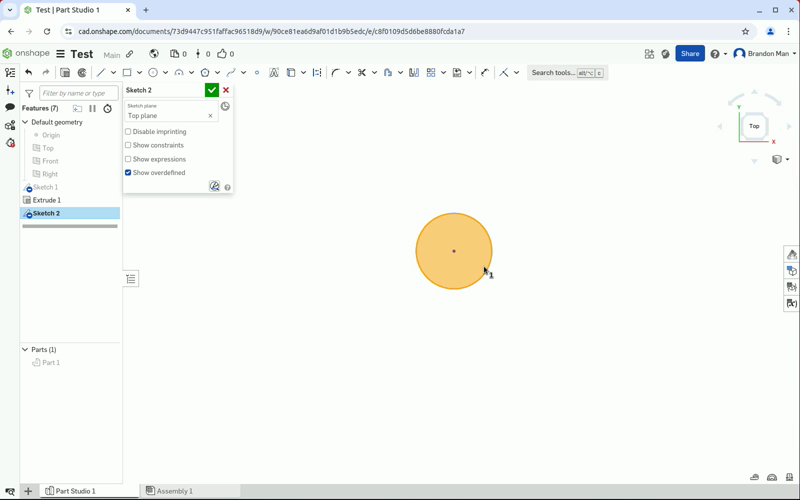
scroll(-6)
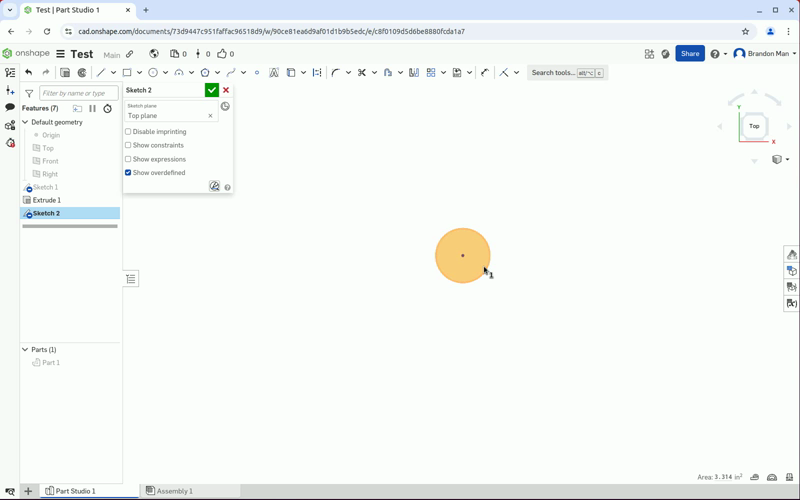
scroll(-6)
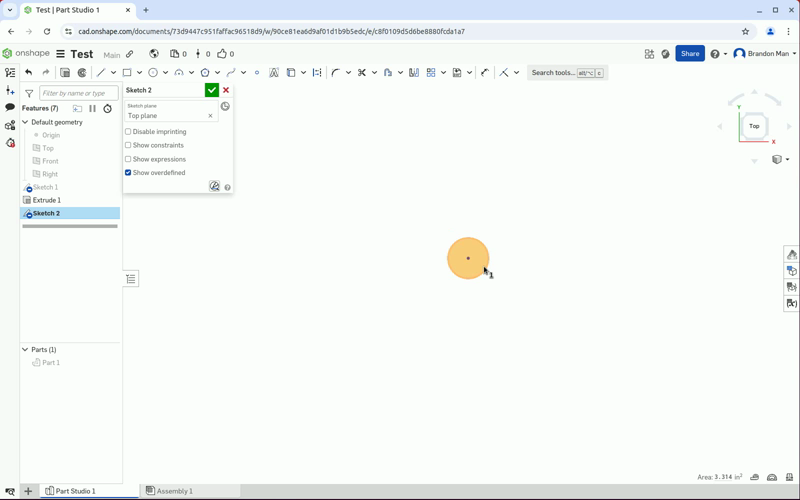
scroll(-6)
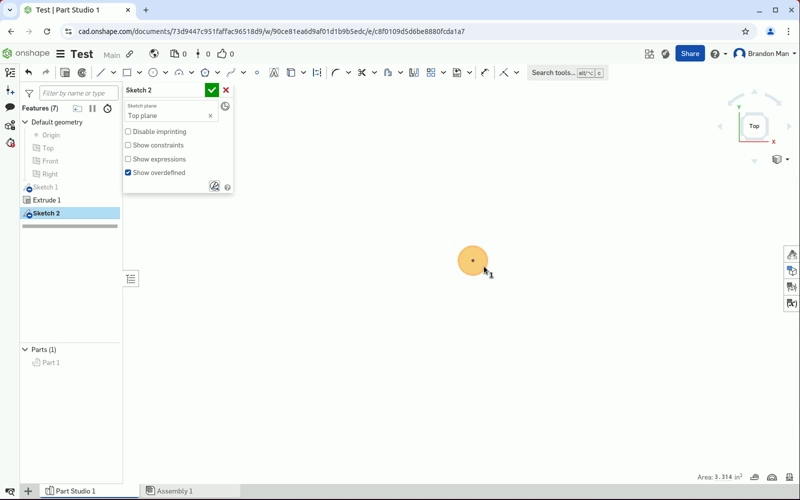
scroll(-6)
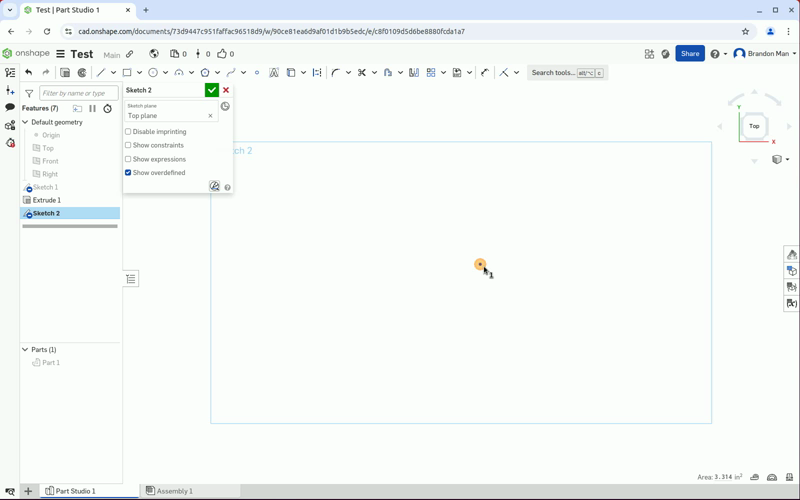
mouse_move(73, 352)
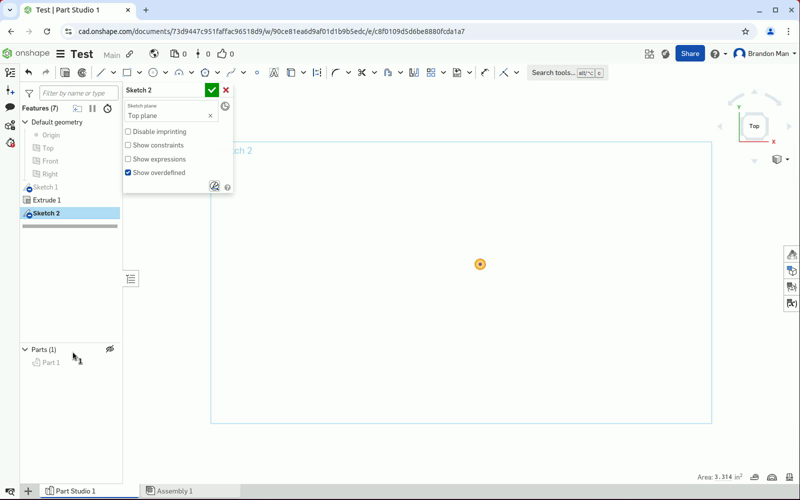
key(shift+y)
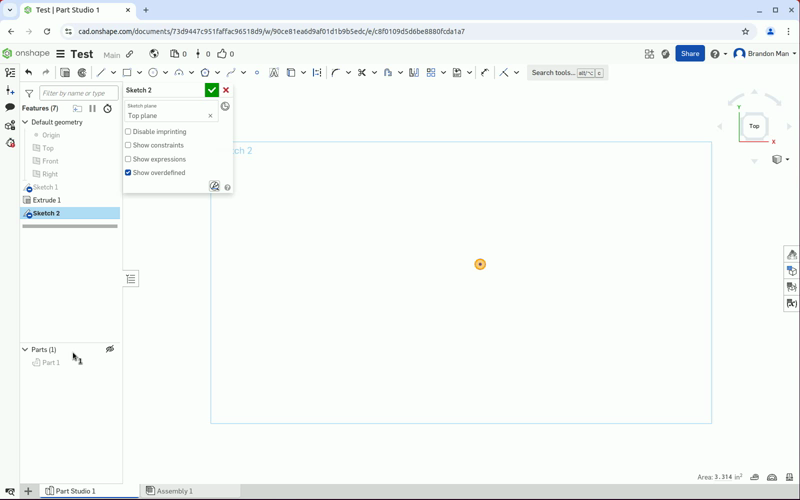
key(shift+e)
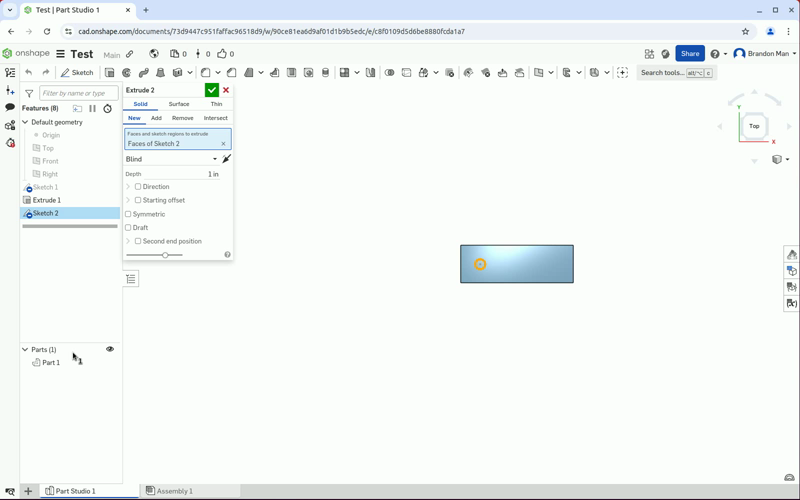
mouse_move(143, 106)
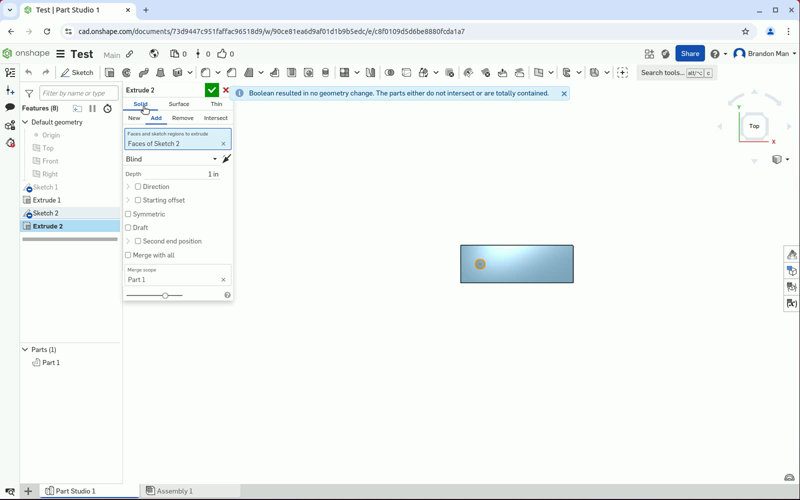
click(143, 106)
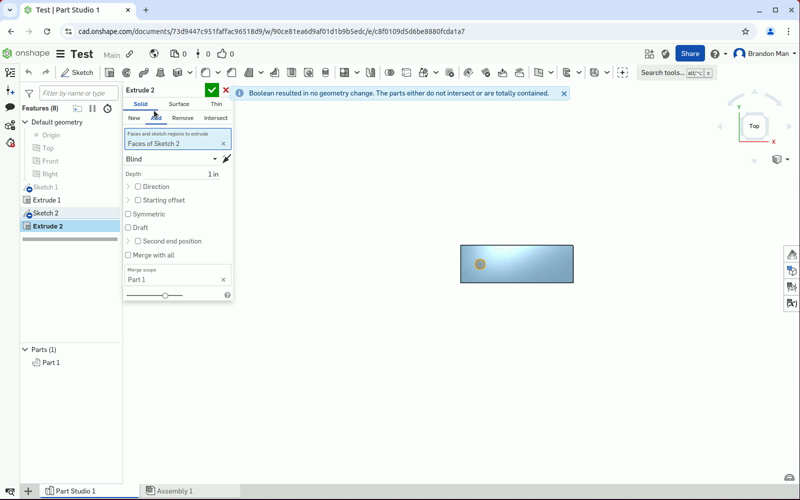
mouse_move(186, 120)
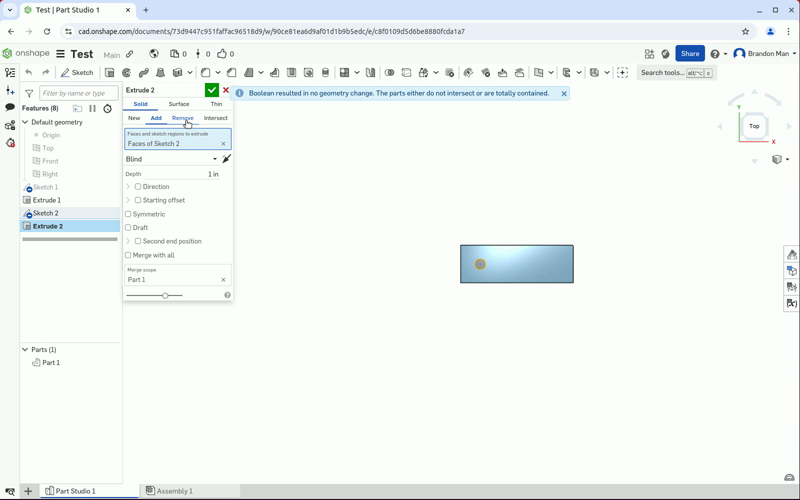
click(186, 120)
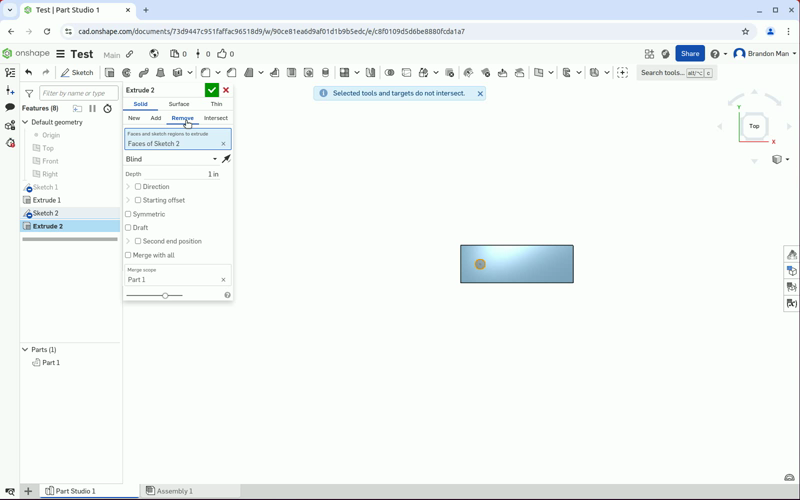
key(tab, 4)
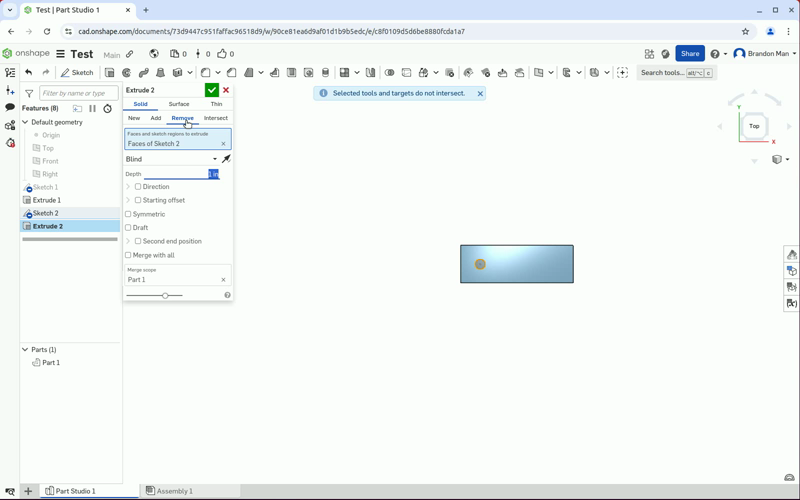
text(-4.814)
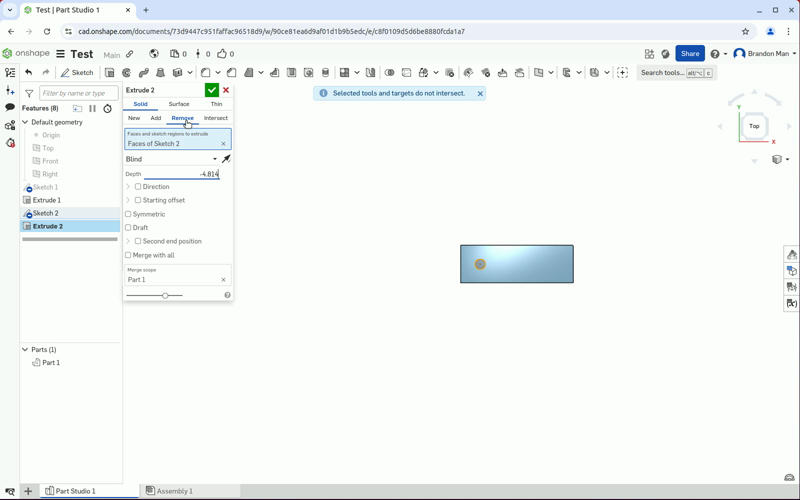
key(tab, 6)
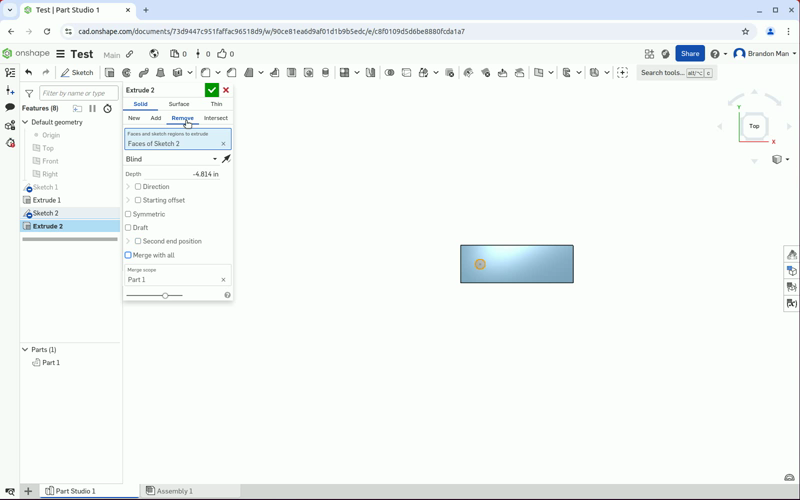
key(space)
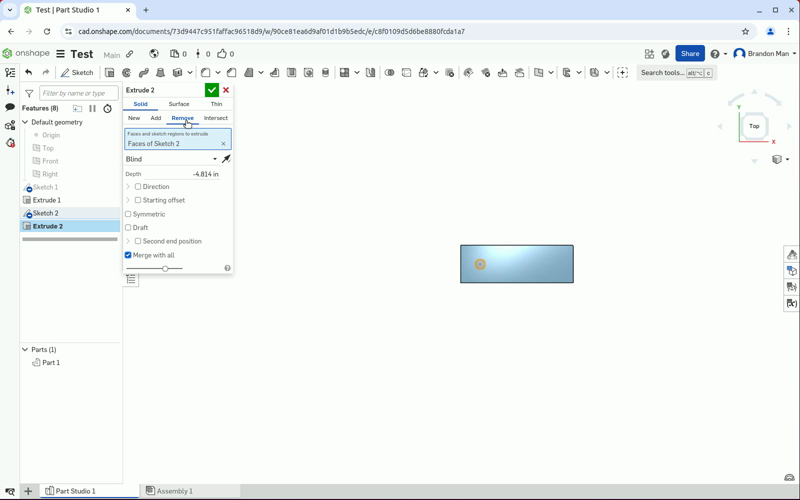
key(enter)
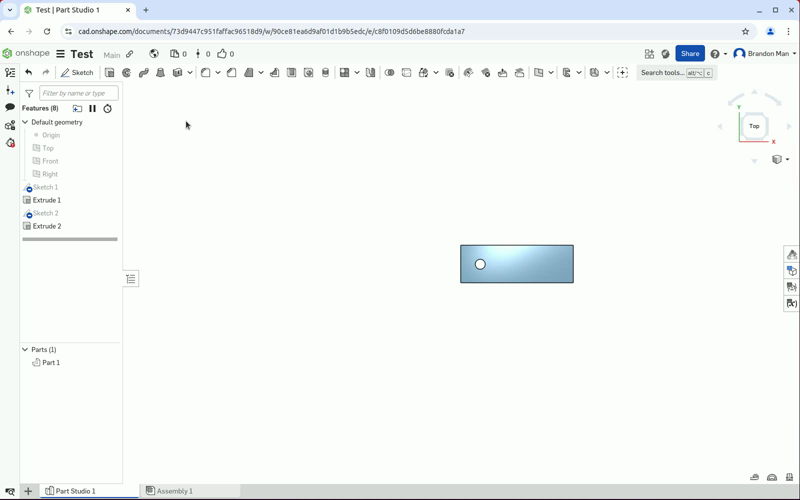
key(shift+h)
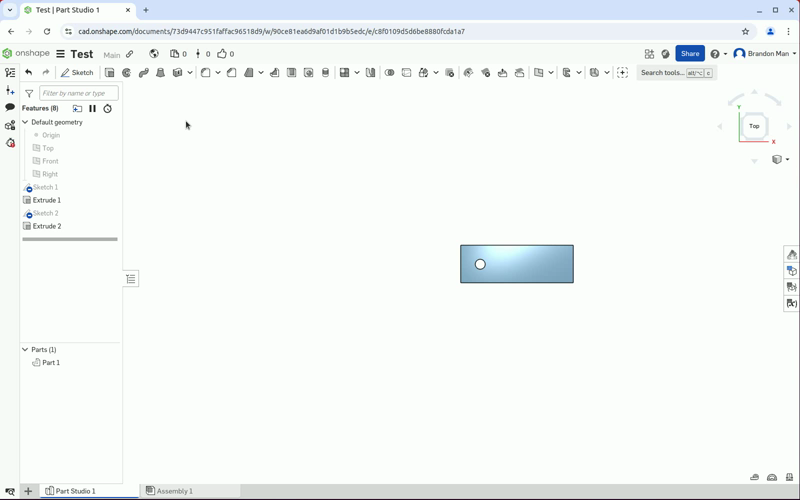
key(shift+h)
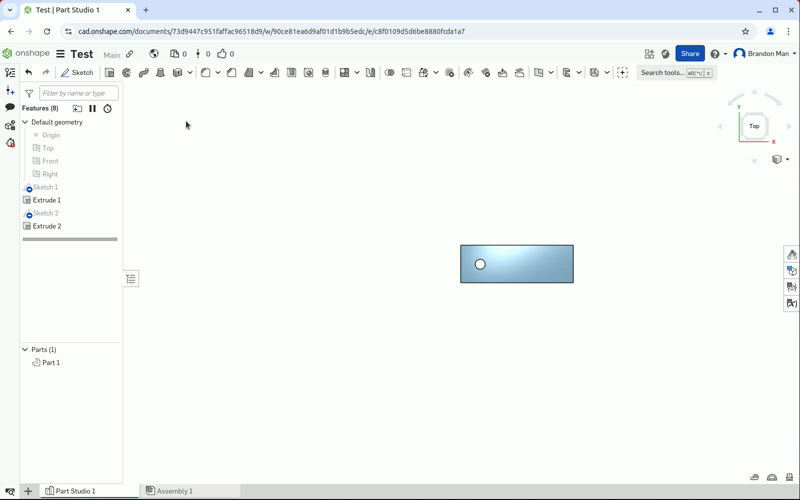
mouse_move(73, 189)
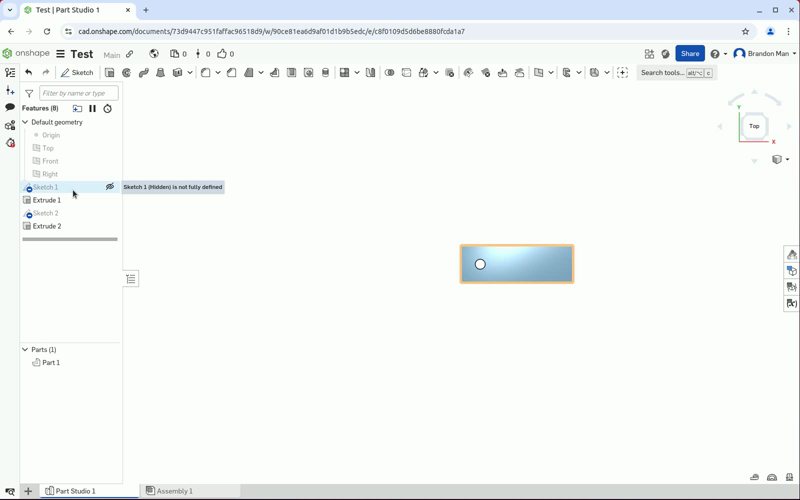
click(73, 189)
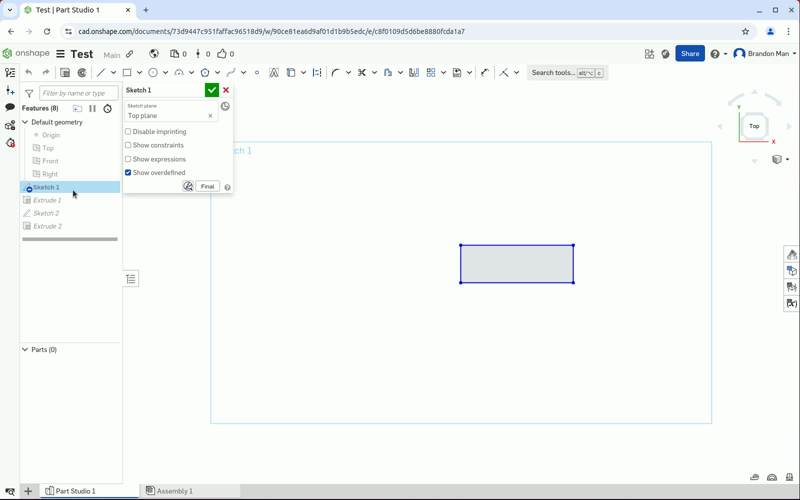
mouse_move(229, 92)
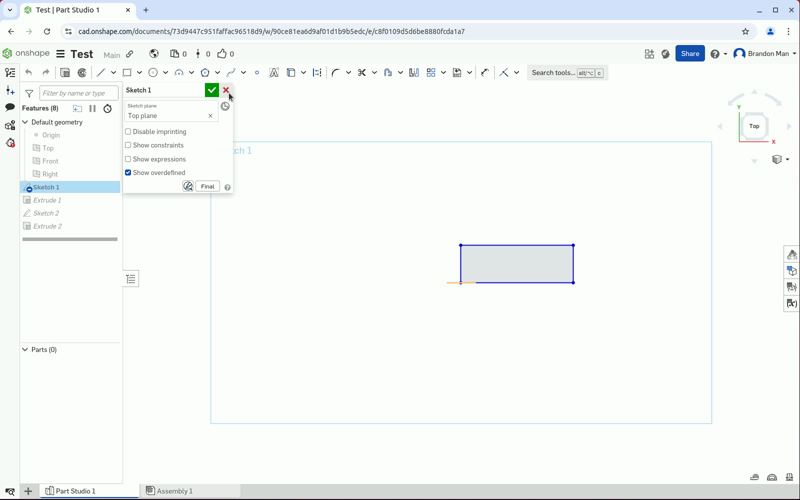
click(229, 92)
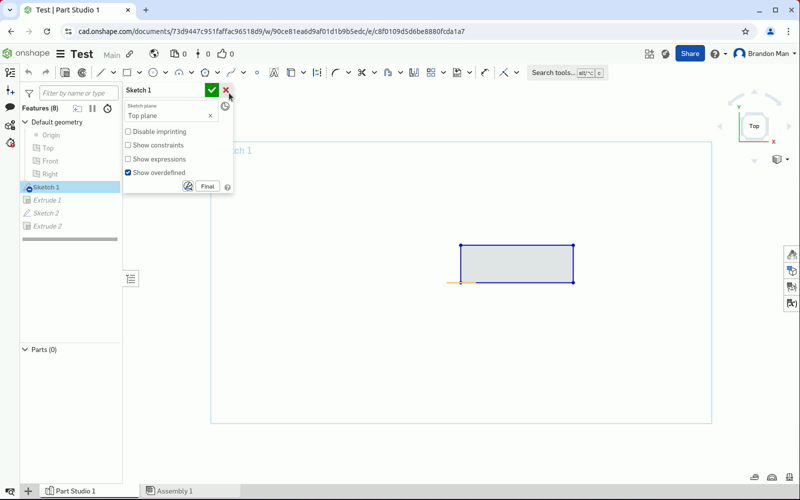
key(shift+s)
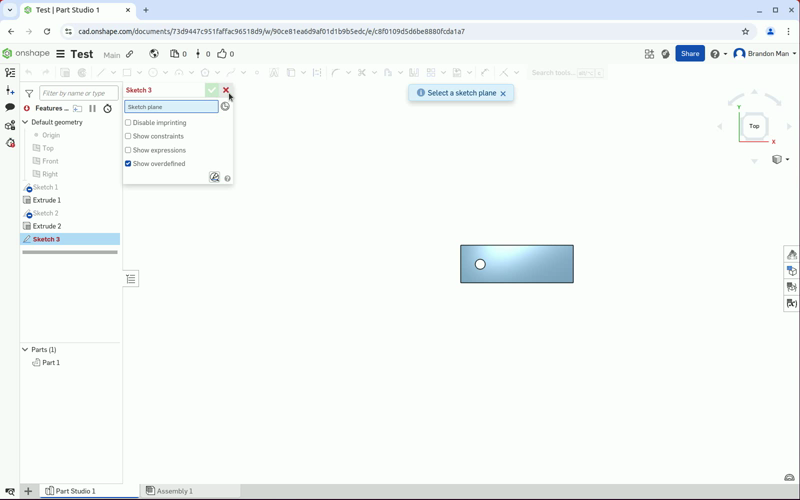
mouse_move(73, 150)
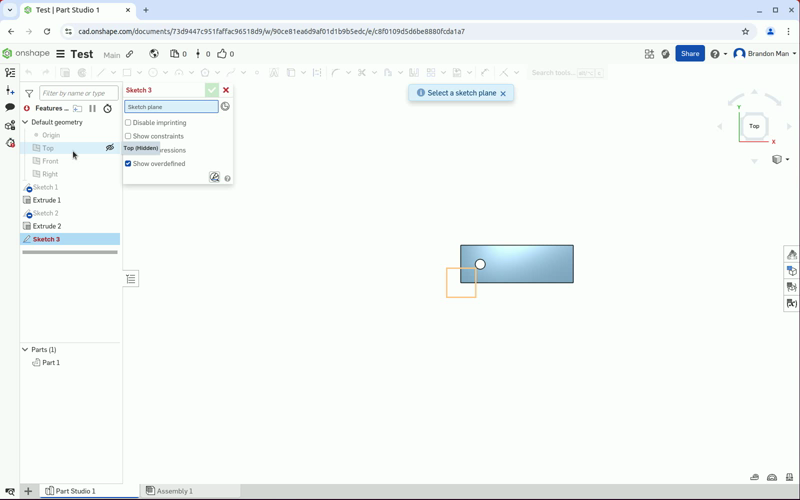
click(73, 150)
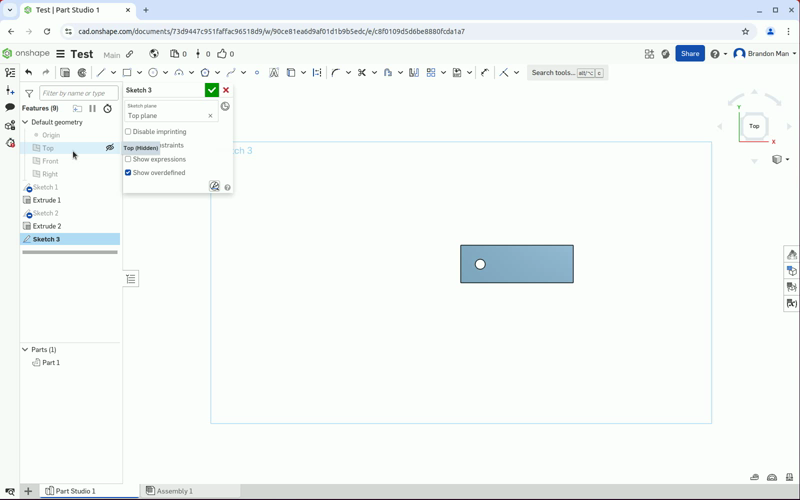
mouse_move(73, 352)
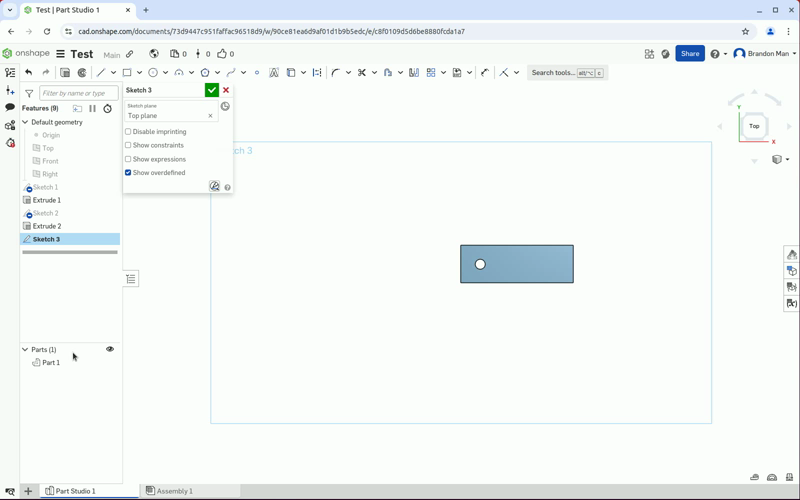
key(y)
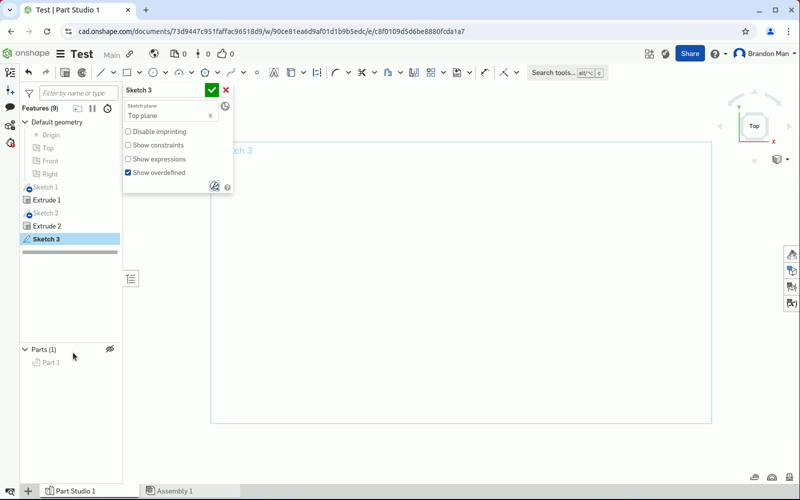
key(c)
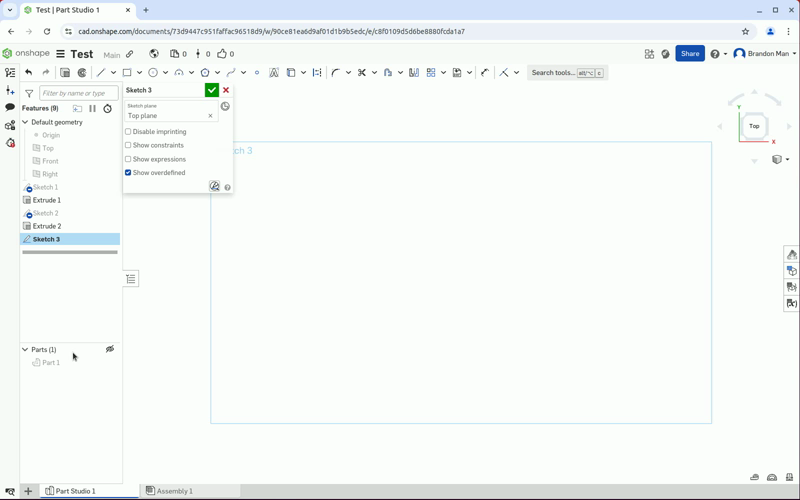
key_down(shift)
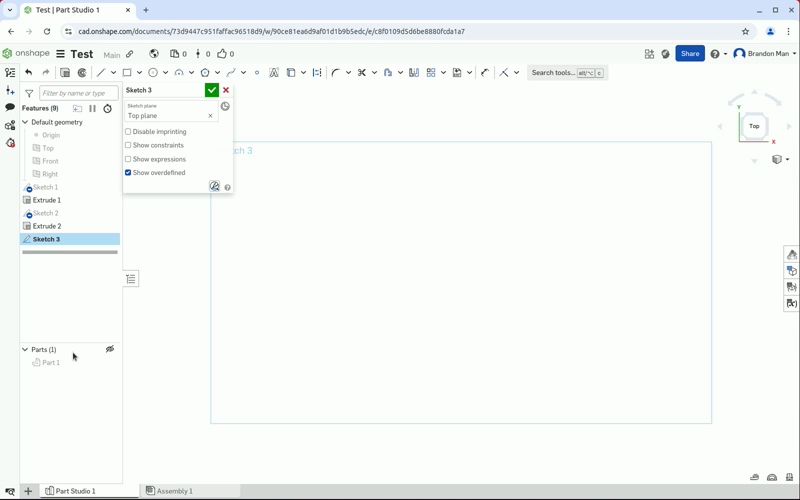
mouse_move(555, 264)
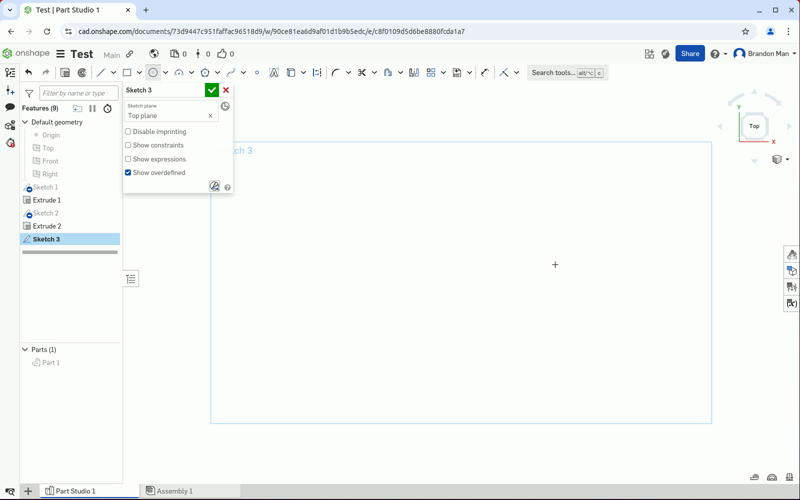
click(555, 264)
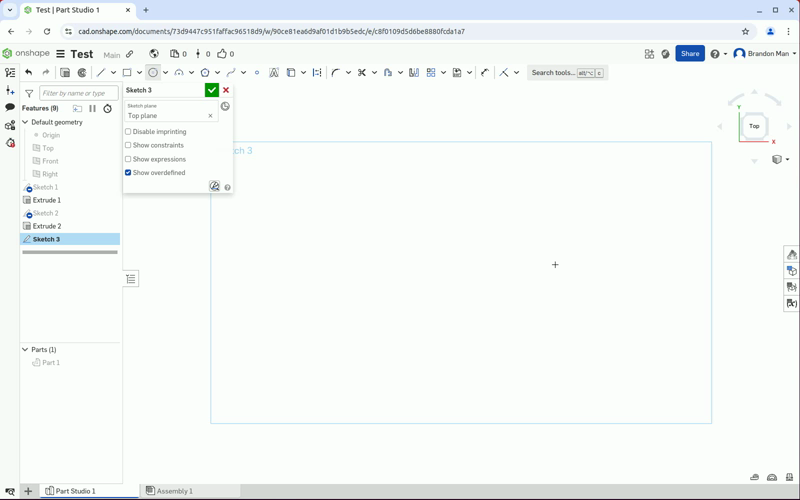
key_up(shift)
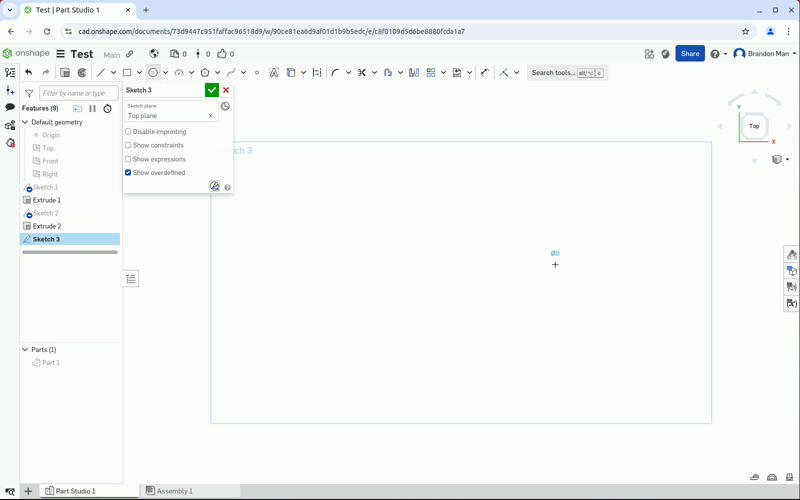
mouse_move(560, 264)
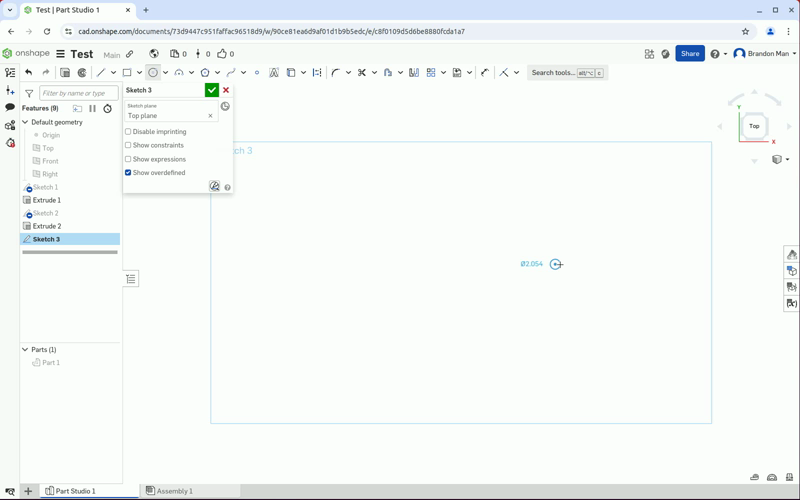
click(560, 264)
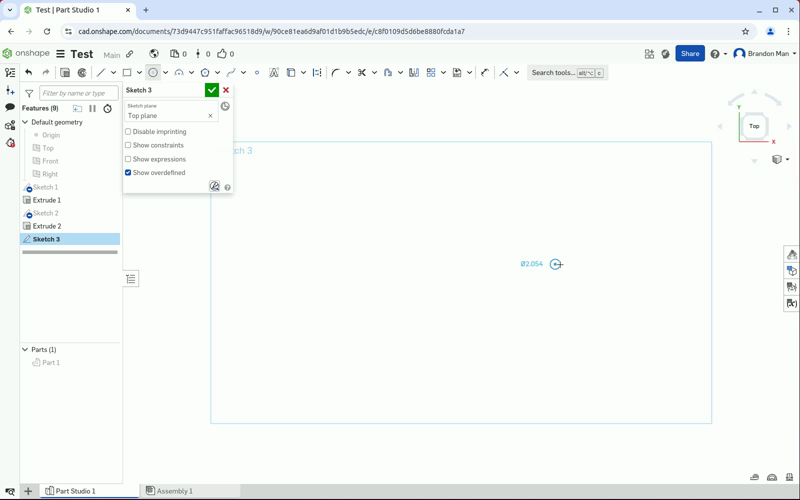
key(esc)
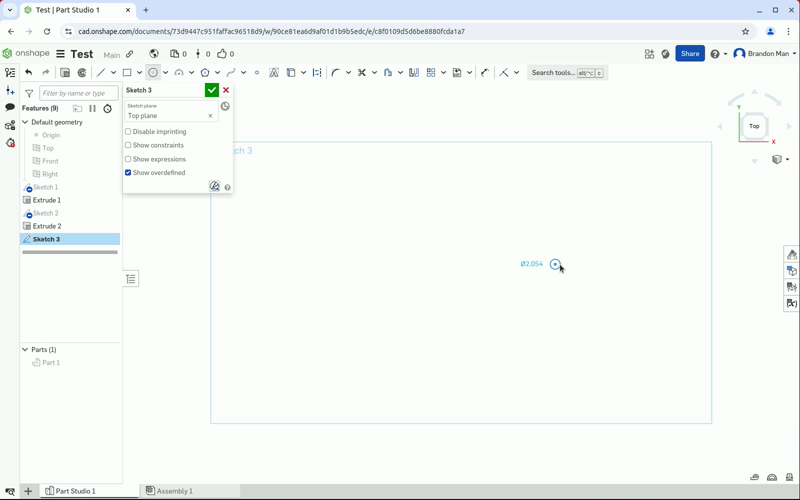
mouse_move(553, 262)
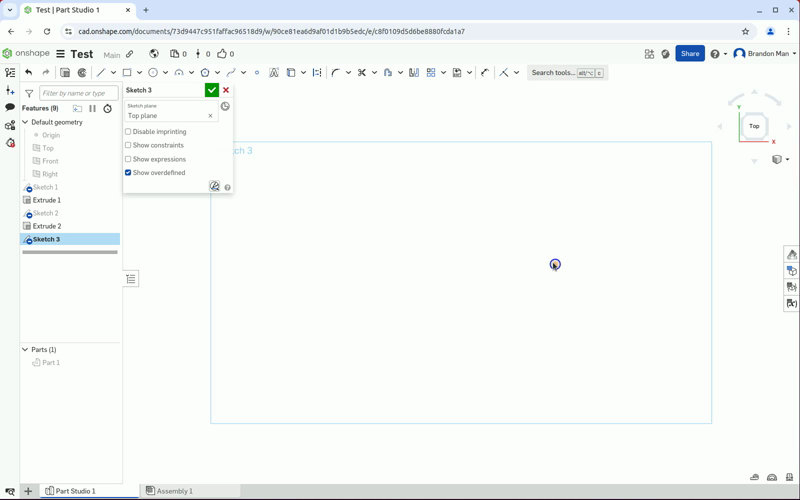
scroll(6)
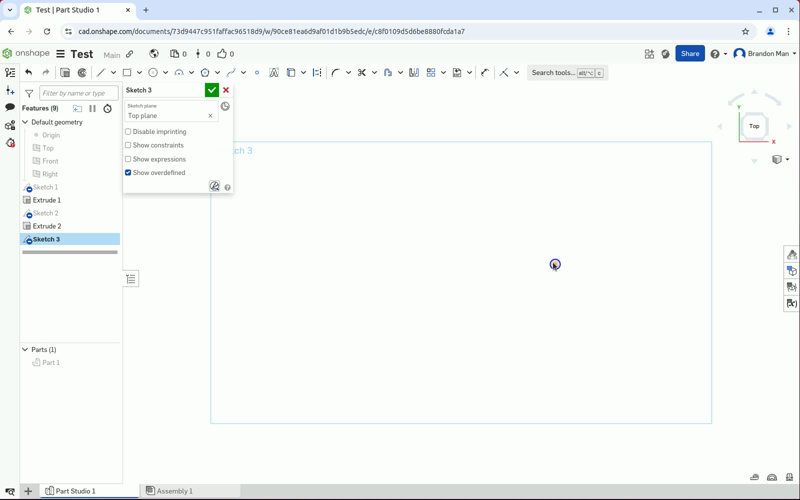
scroll(6)
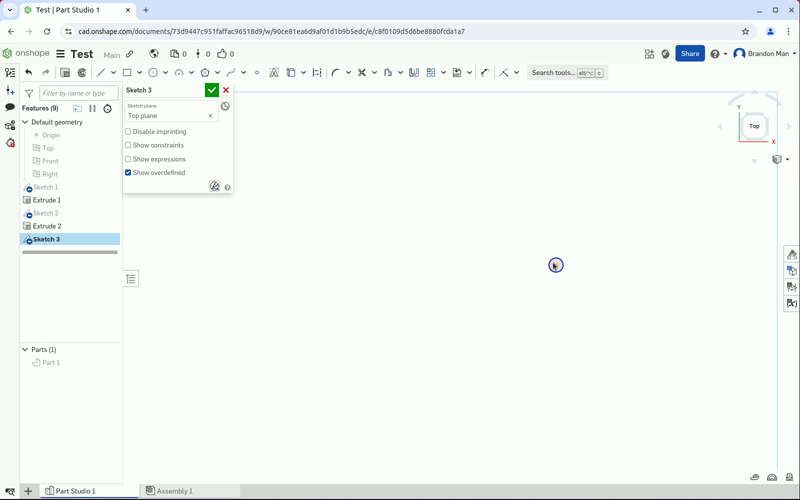
scroll(6)
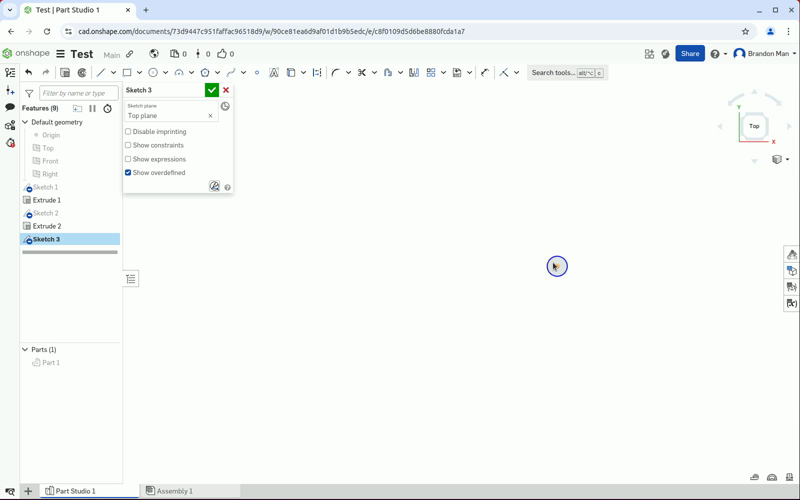
scroll(6)
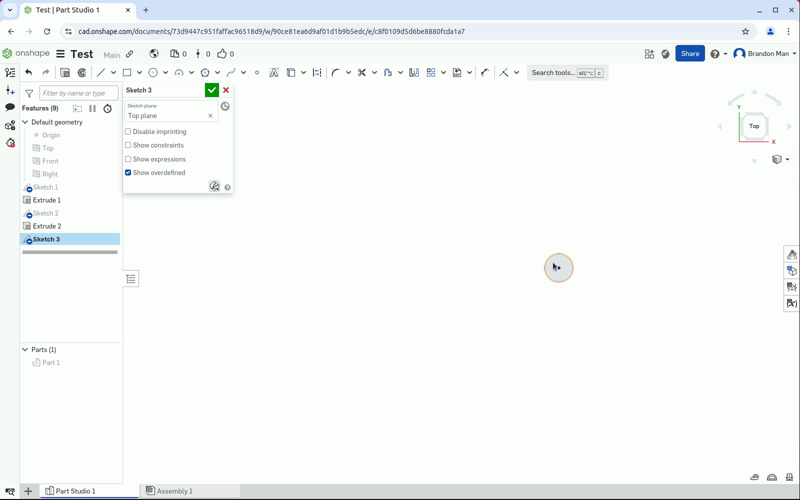
scroll(6)
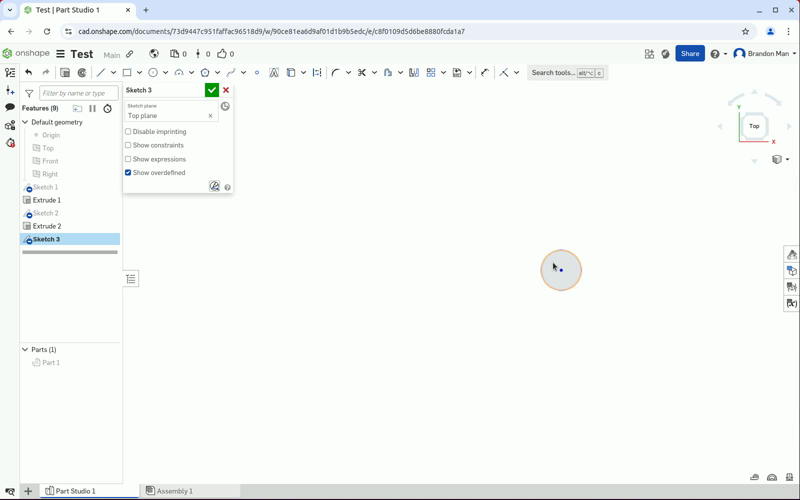
scroll(6)
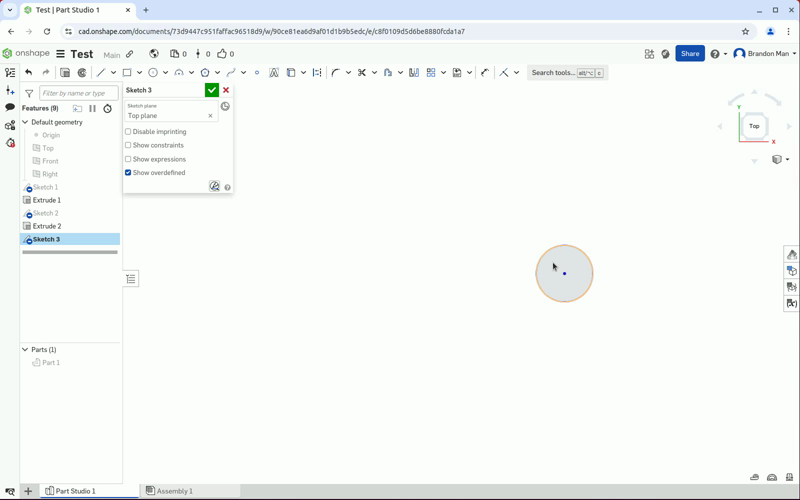
scroll(6)
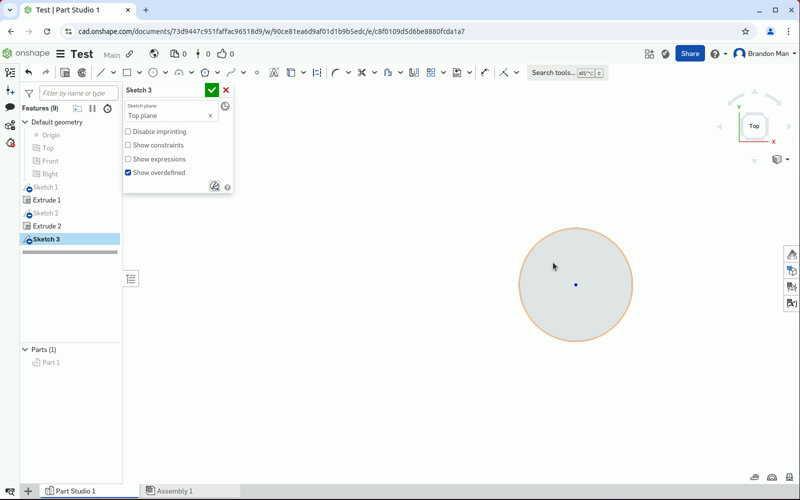
click(553, 262)
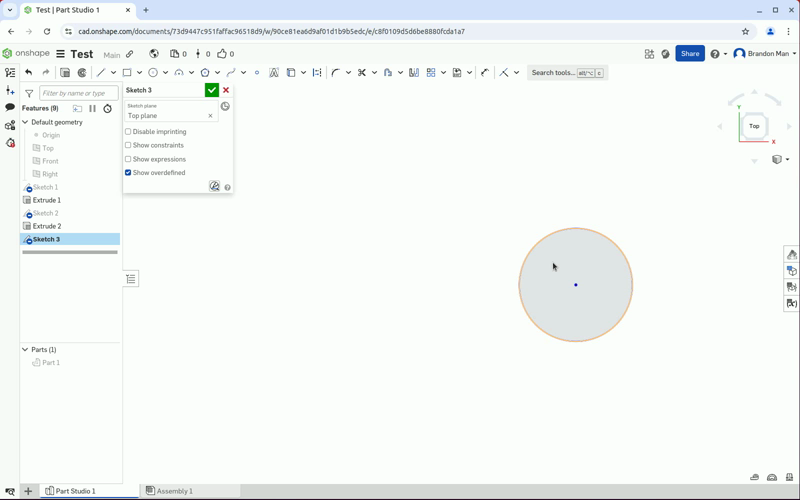
scroll(-6)
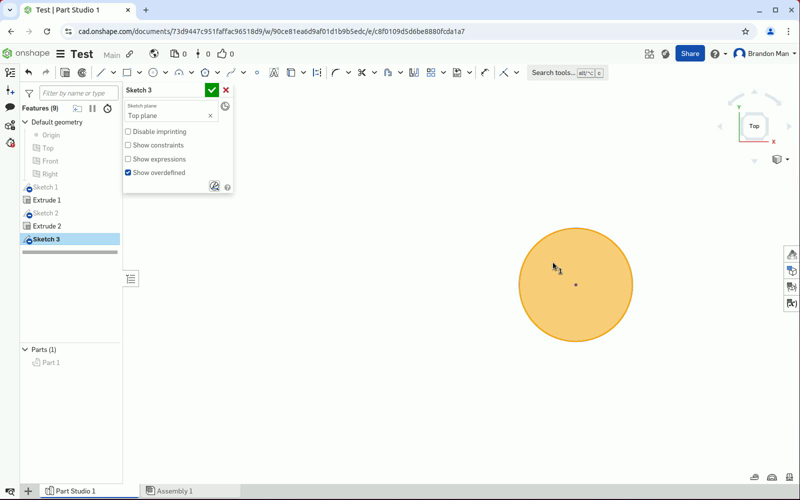
scroll(-6)
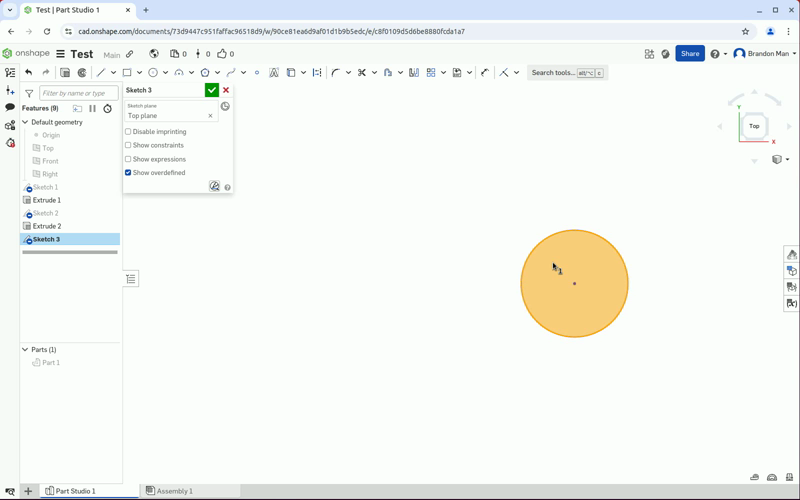
scroll(-6)
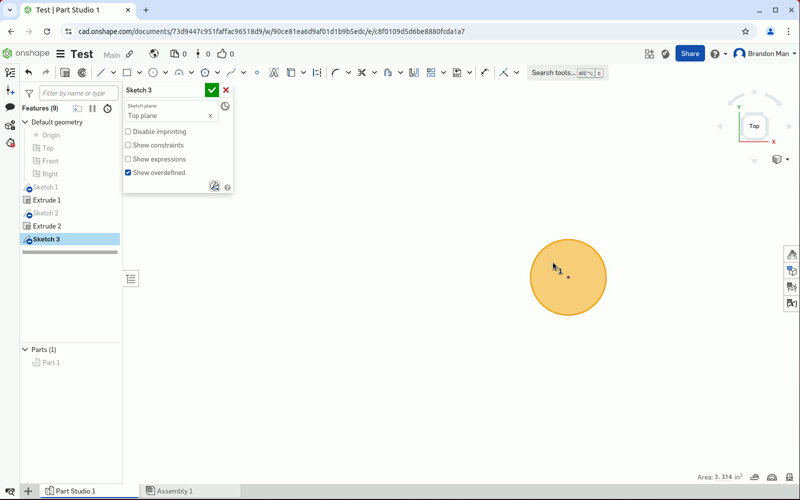
scroll(-6)
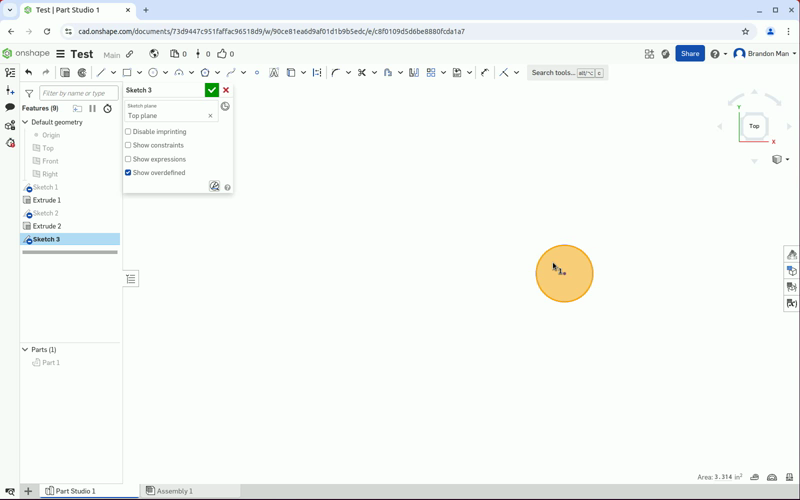
scroll(-6)
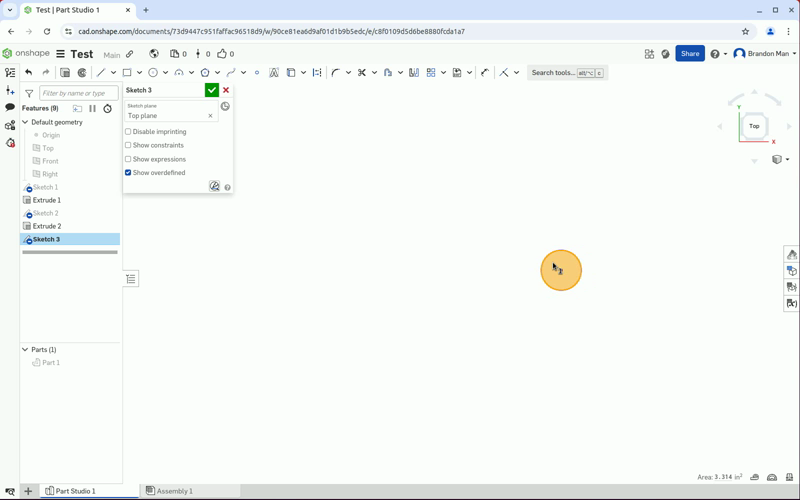
scroll(-6)
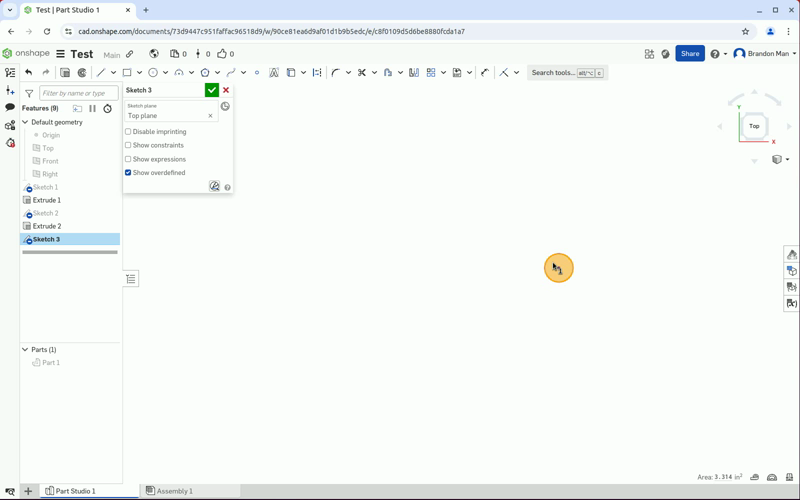
scroll(-6)
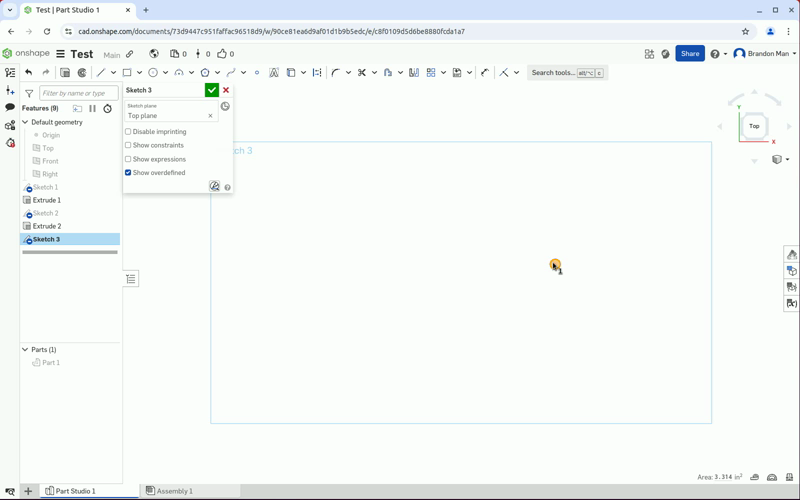
mouse_move(73, 352)
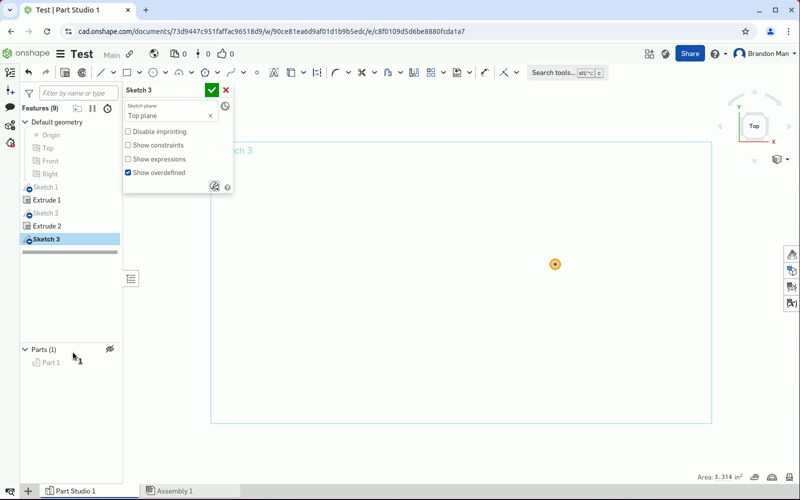
key(shift+y)
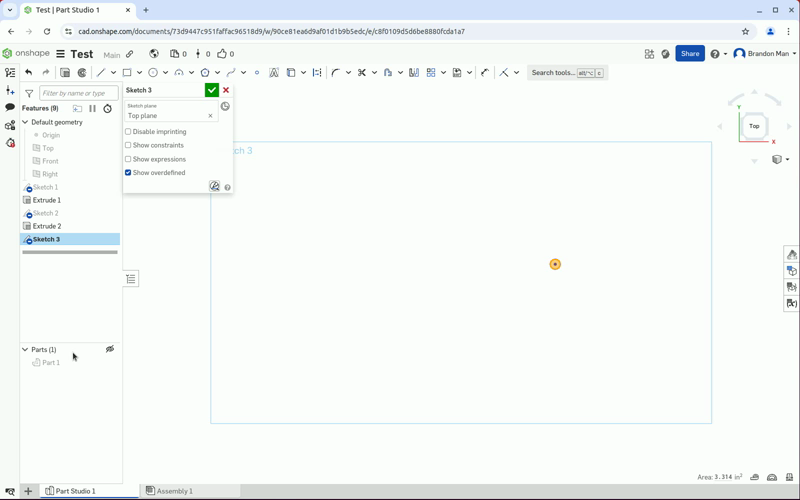
key(shift+e)
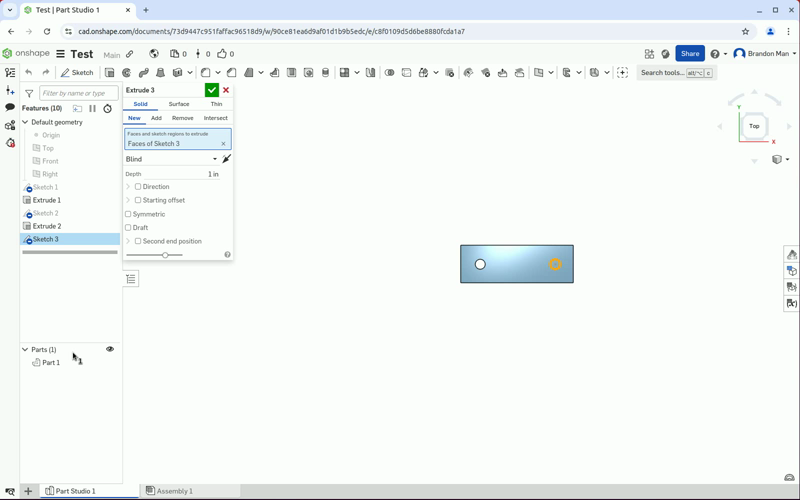
mouse_move(143, 106)
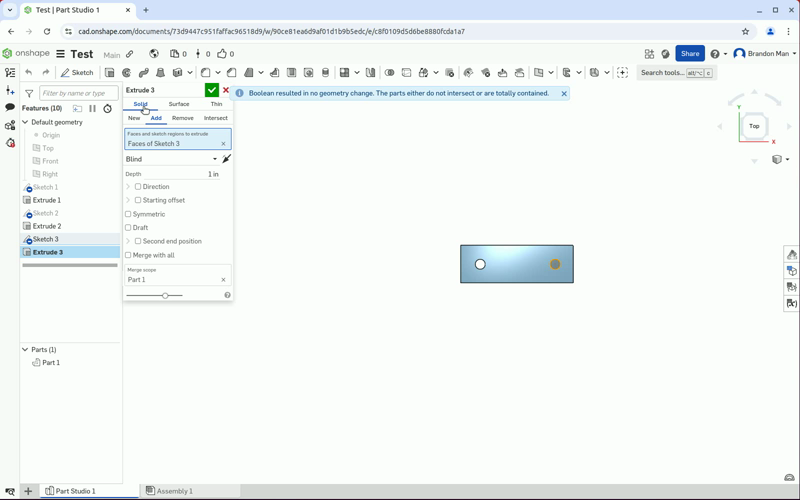
click(143, 106)
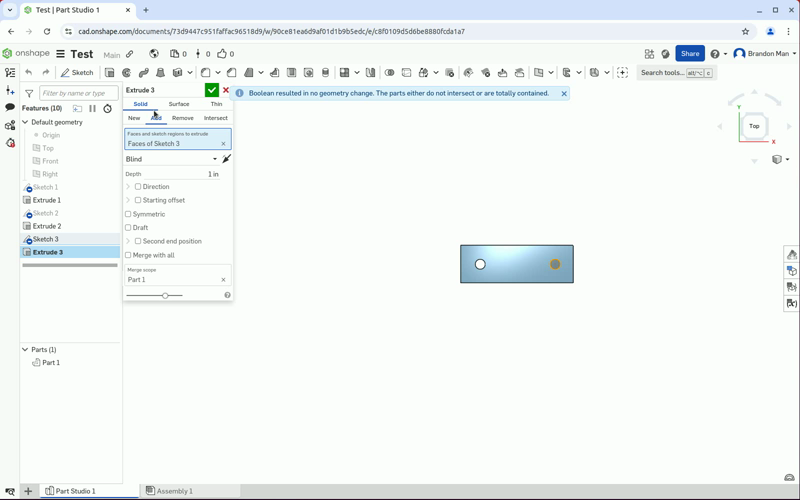
mouse_move(186, 120)
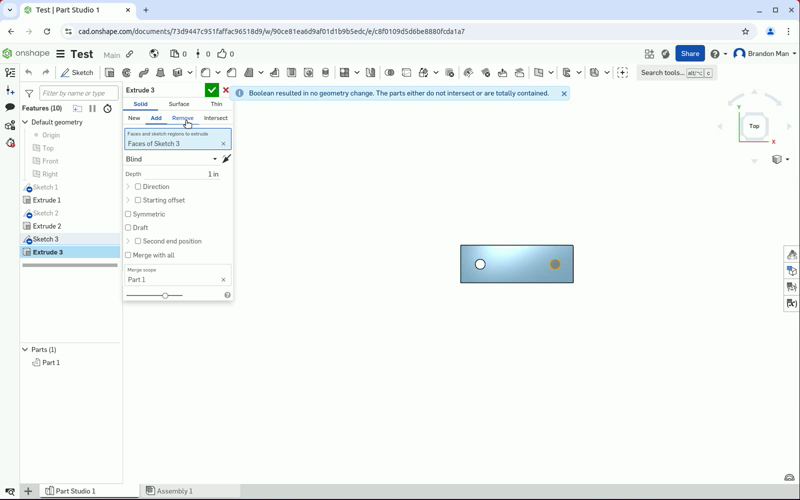
click(186, 120)
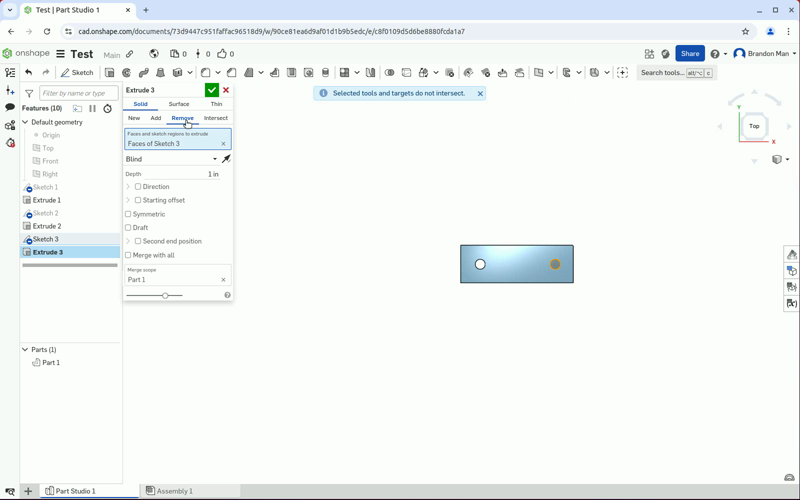
key(tab, 4)
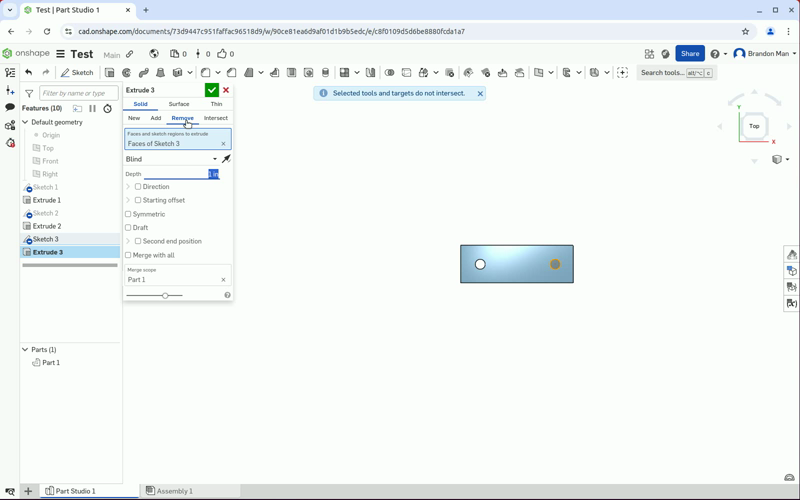
text(-4.814)
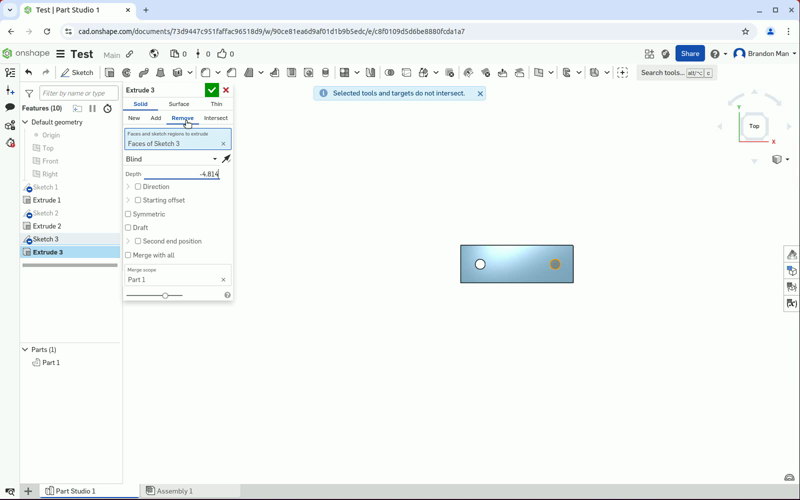
key(tab, 6)
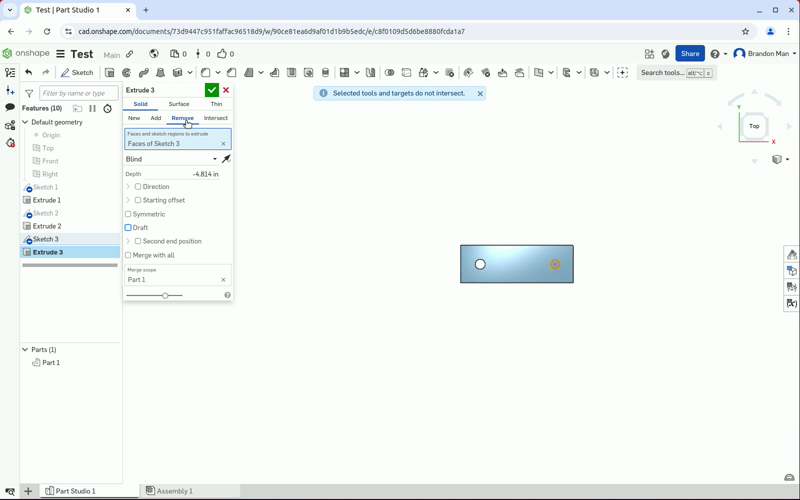
key(space)
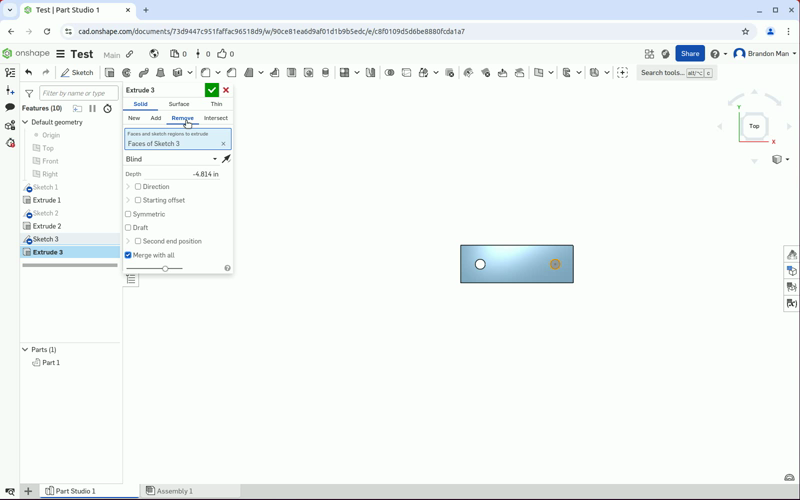
key(enter)
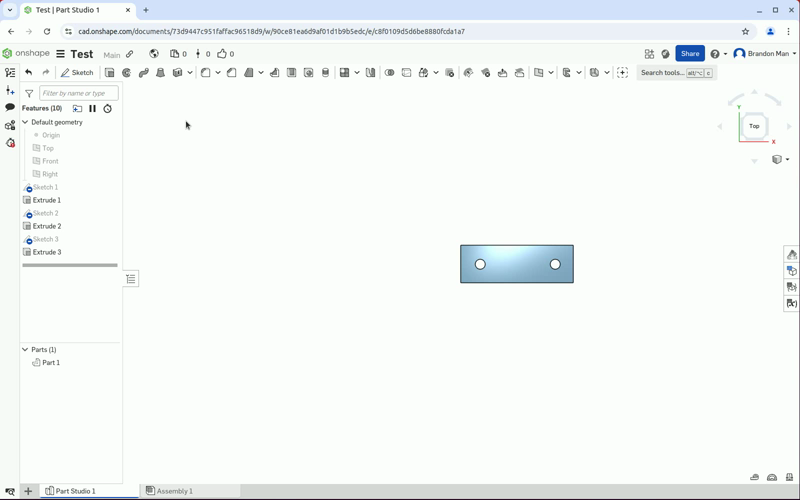
key(shift+h)
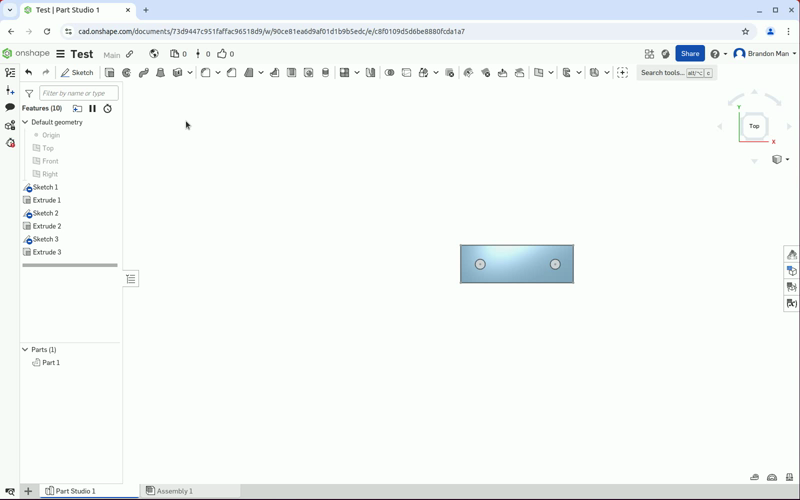
key(shift+h)
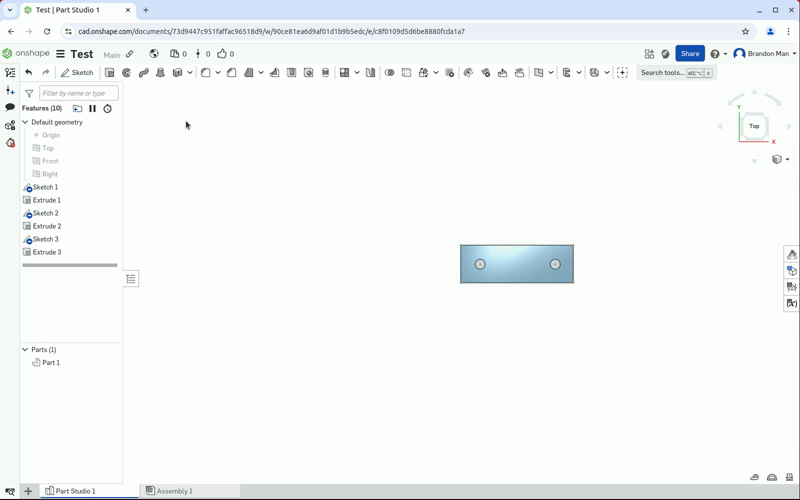
key(shift+7)
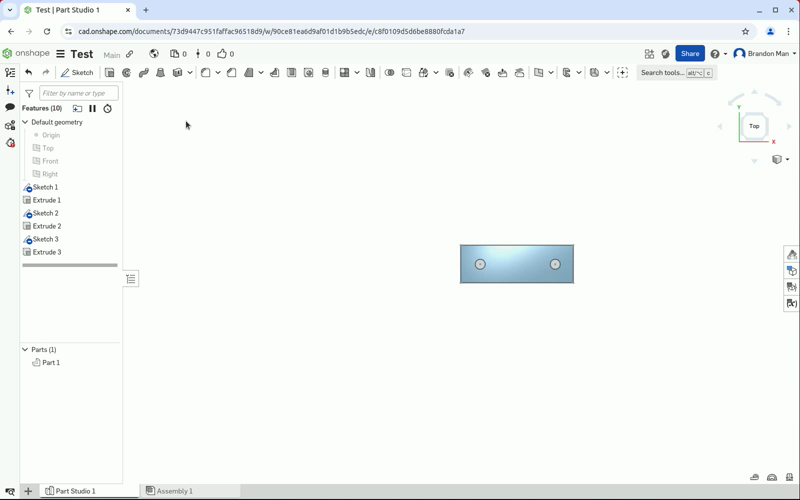
key(up, 3)
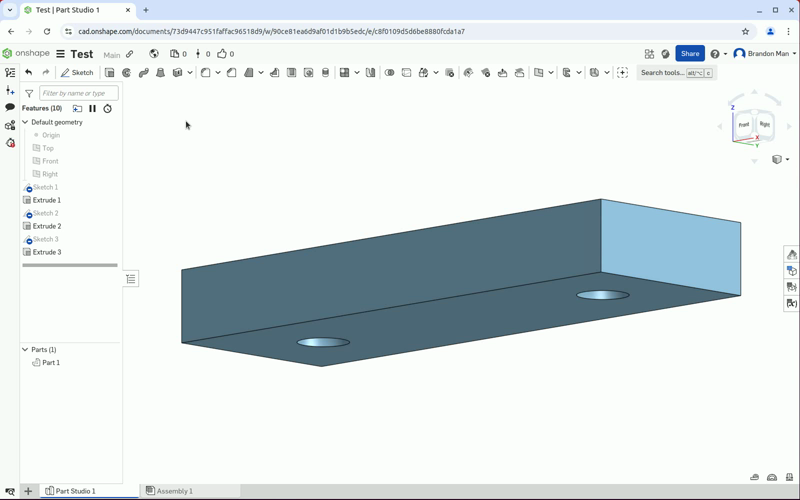
key(left, 3)
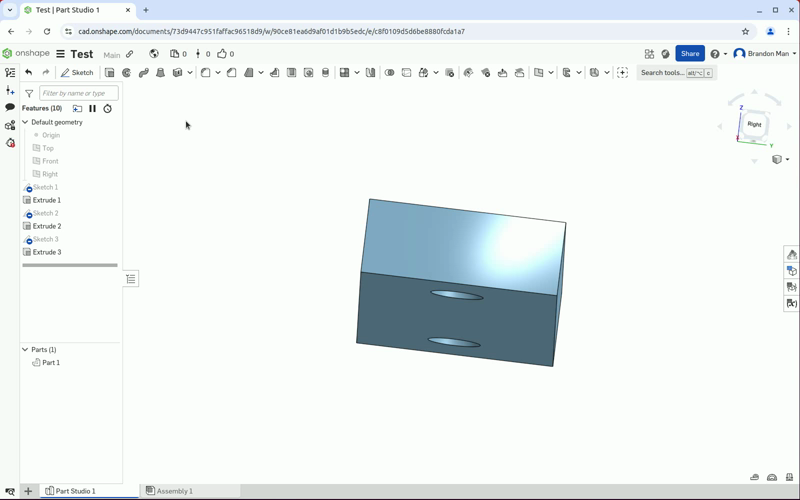
key(right, 3)
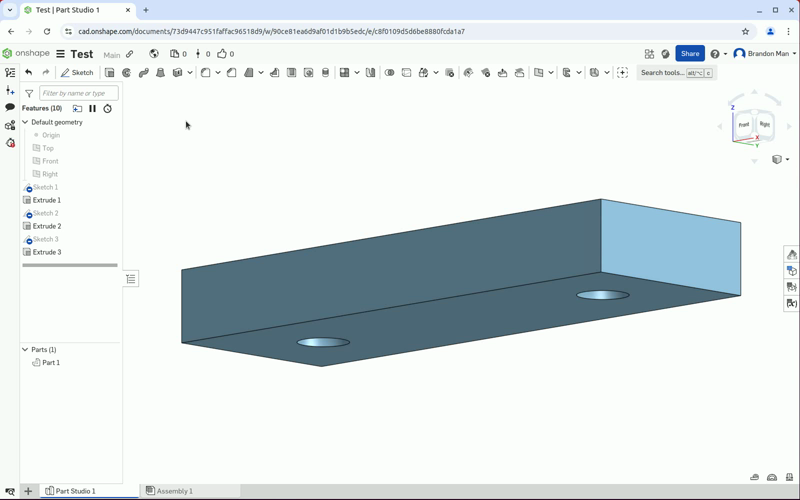
key(down, 3)
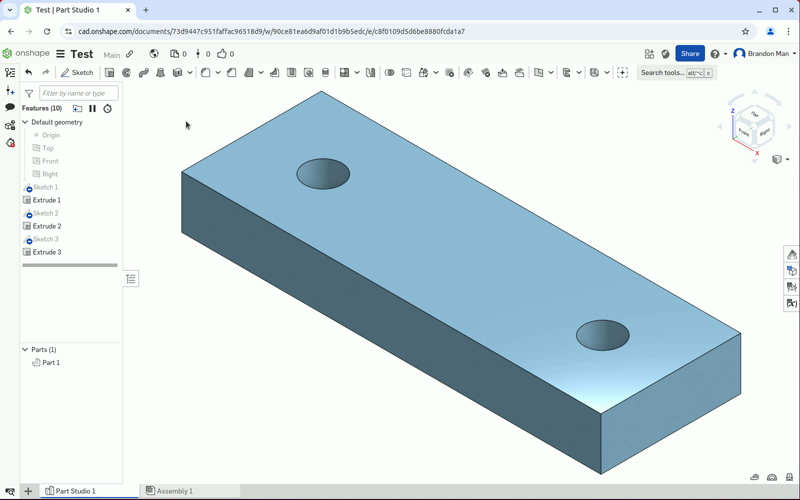
mouse_move(73, 189)
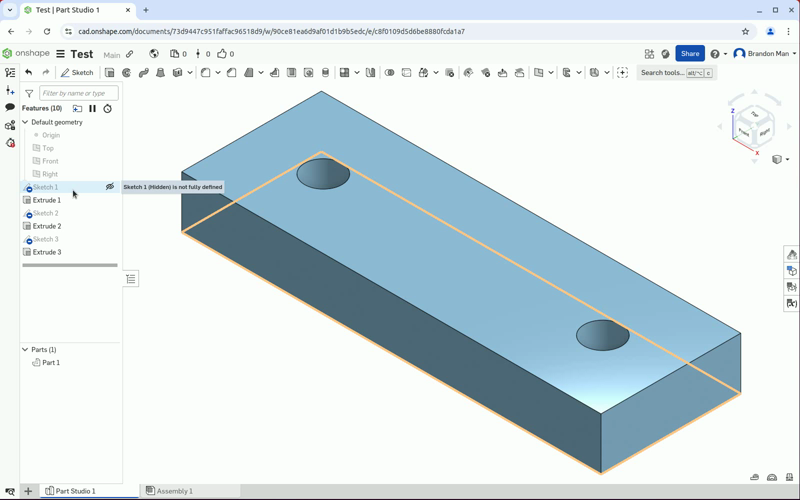
click(73, 189)